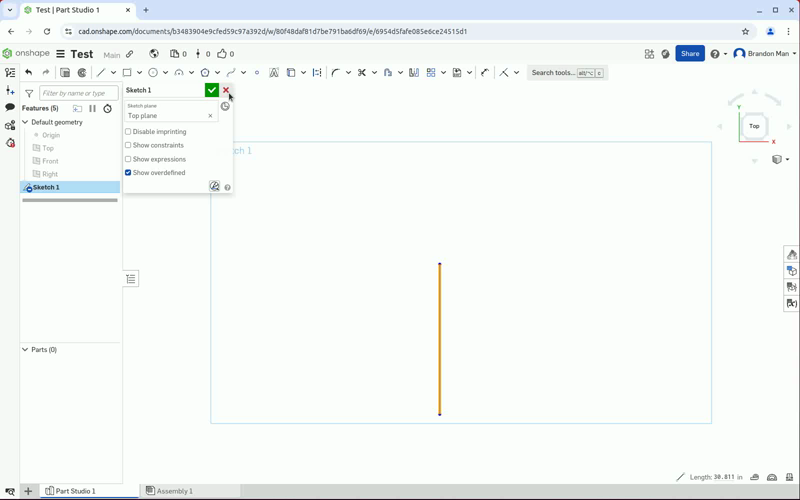
key(shift+h)
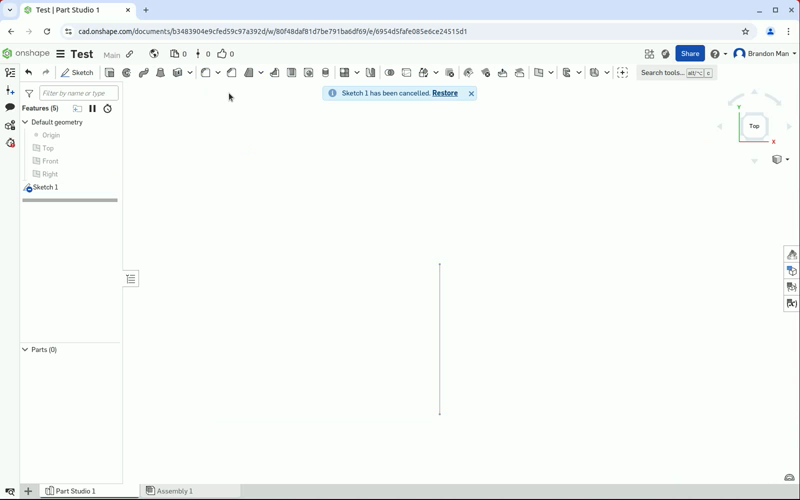
key(shift+s)
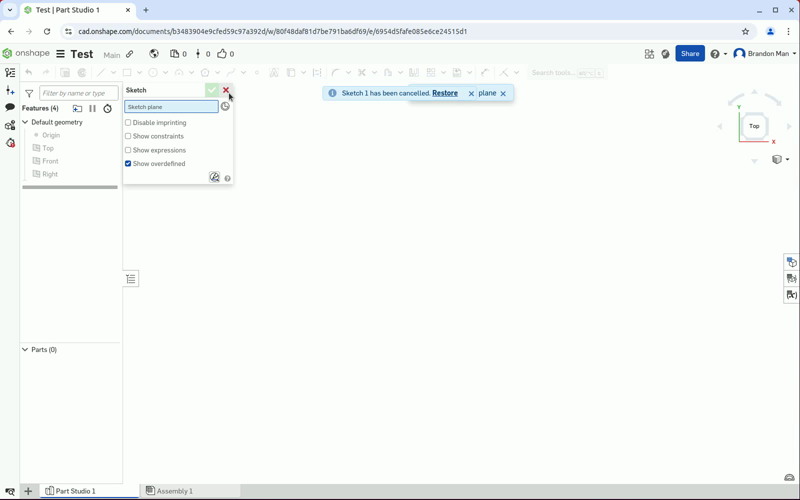
mouse_move(73, 150)
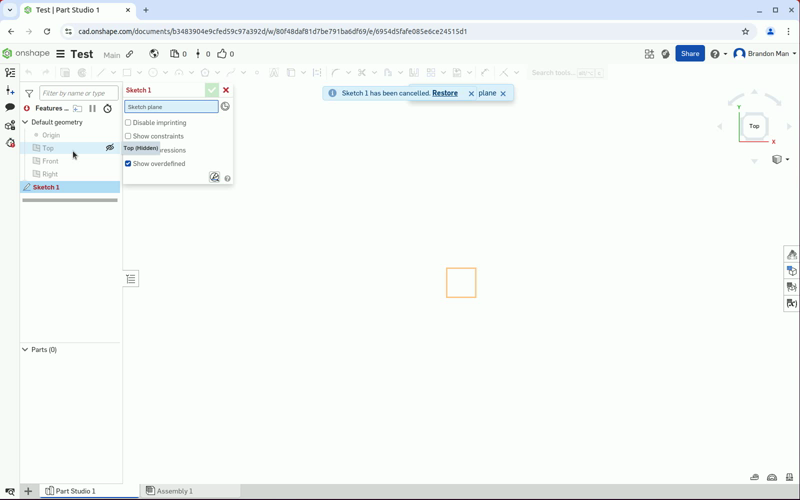
click(73, 150)
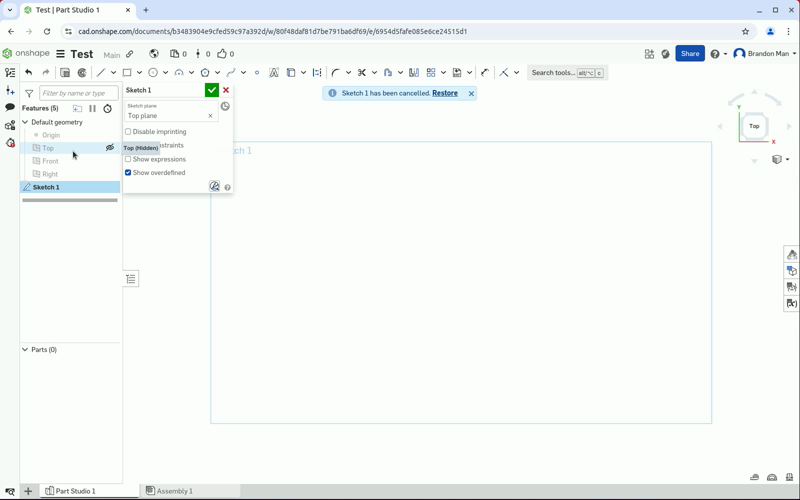
mouse_move(73, 352)
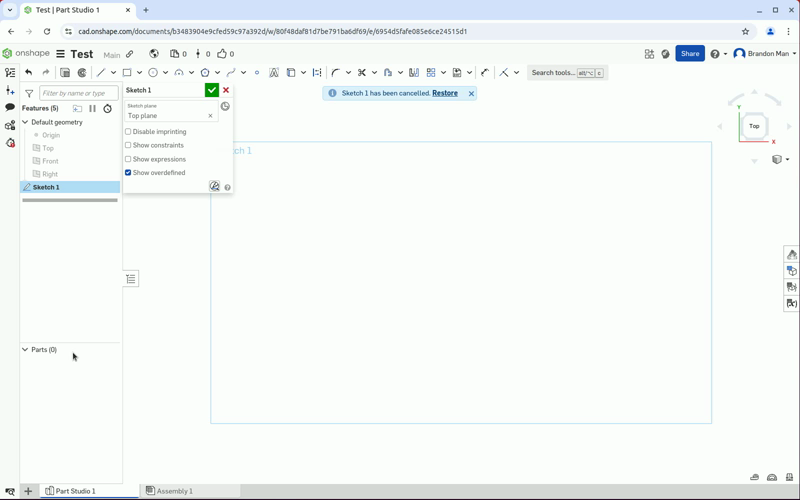
key(y)
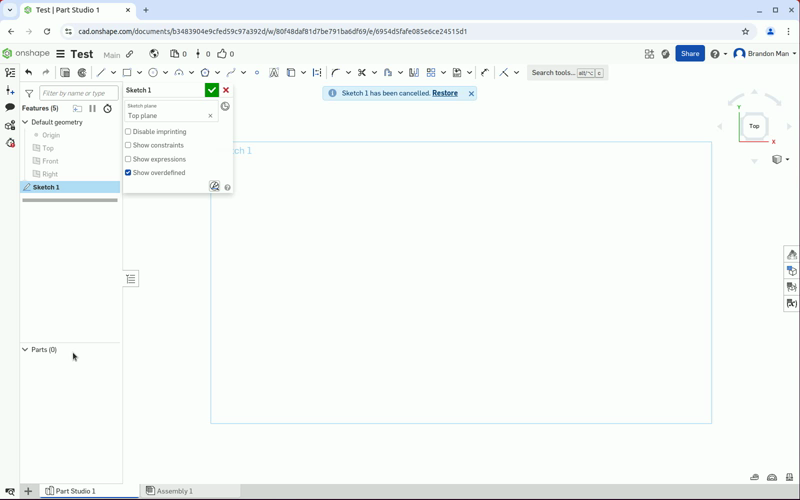
key(l)
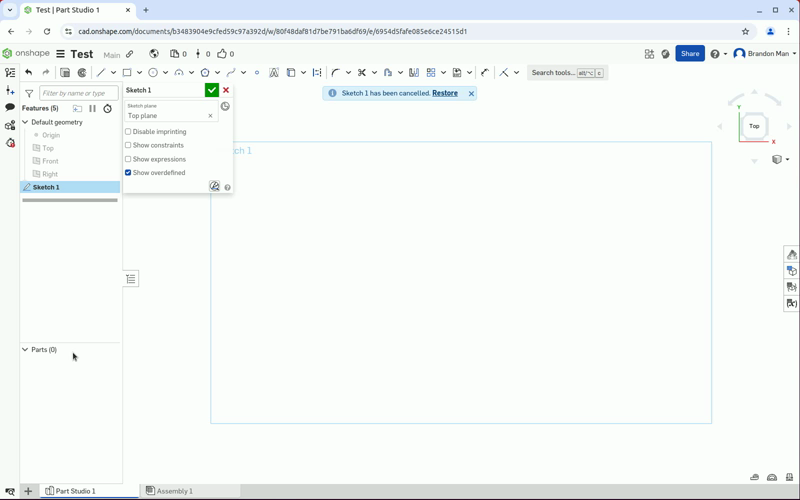
key_down(shift)
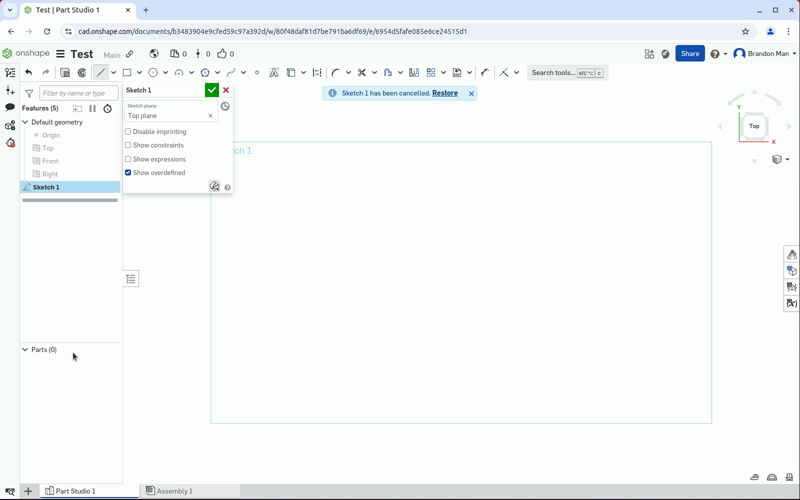
mouse_move(520, 227)
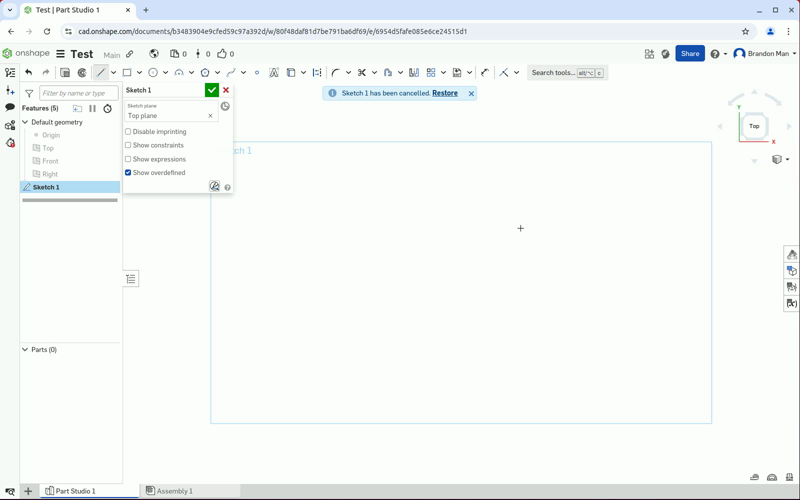
click(520, 227)
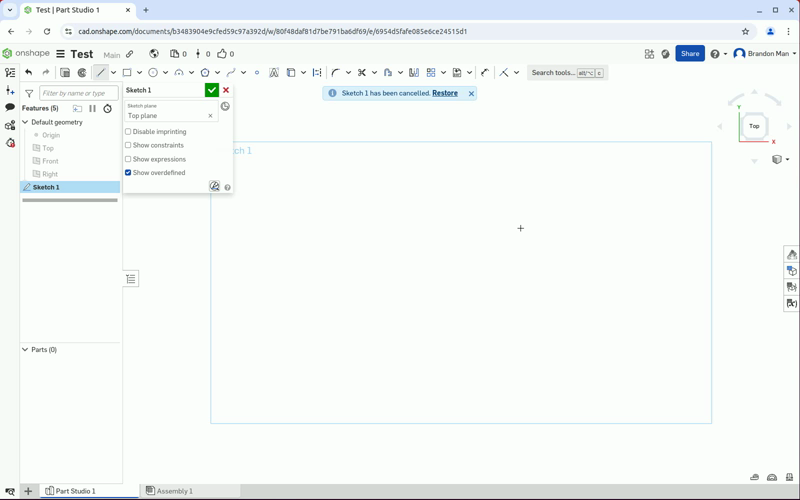
key_up(shift)
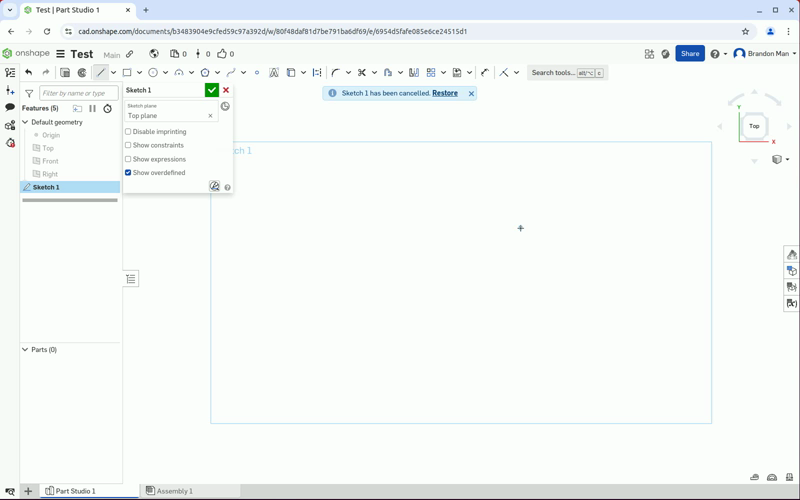
key_down(shift)
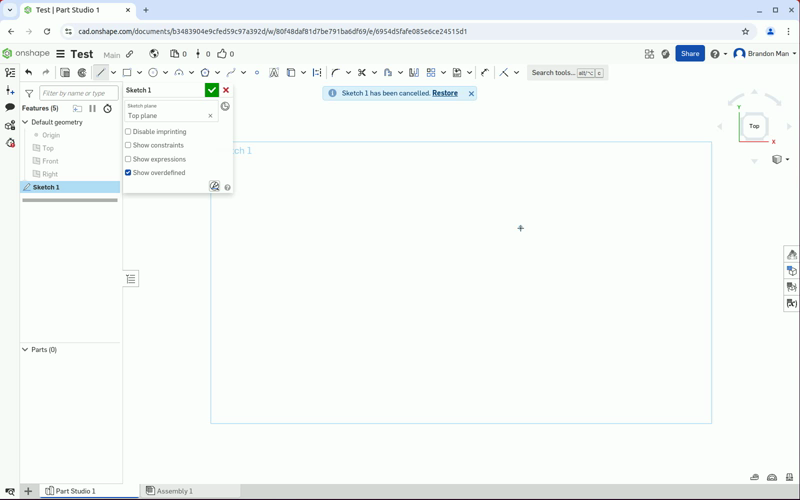
mouse_move(522, 341)
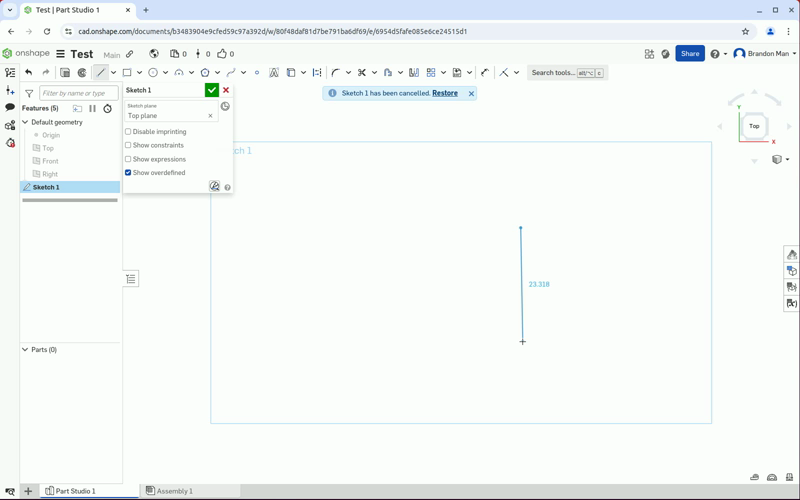
click(522, 341)
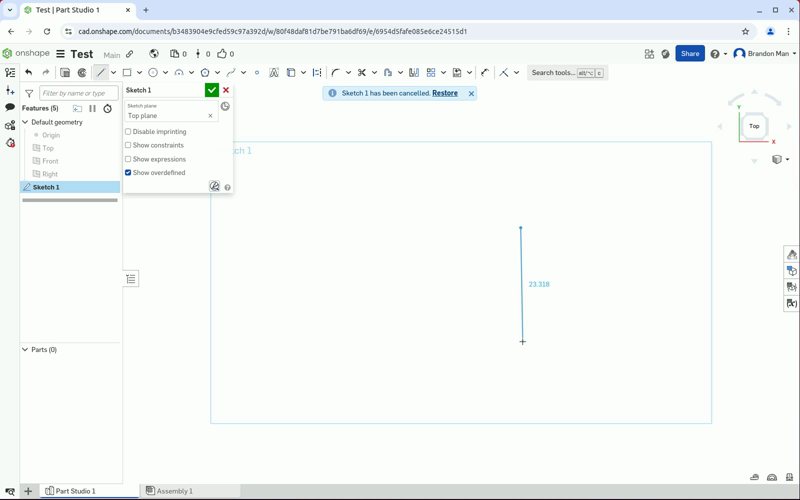
key_up(shift)
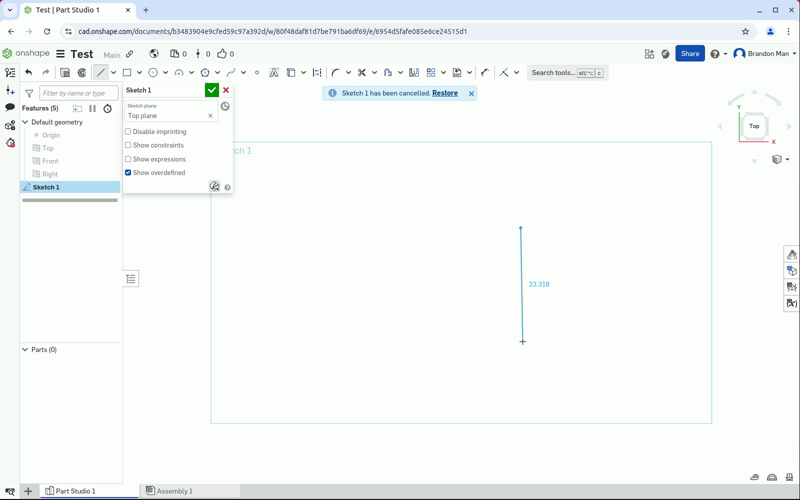
key_down(shift)
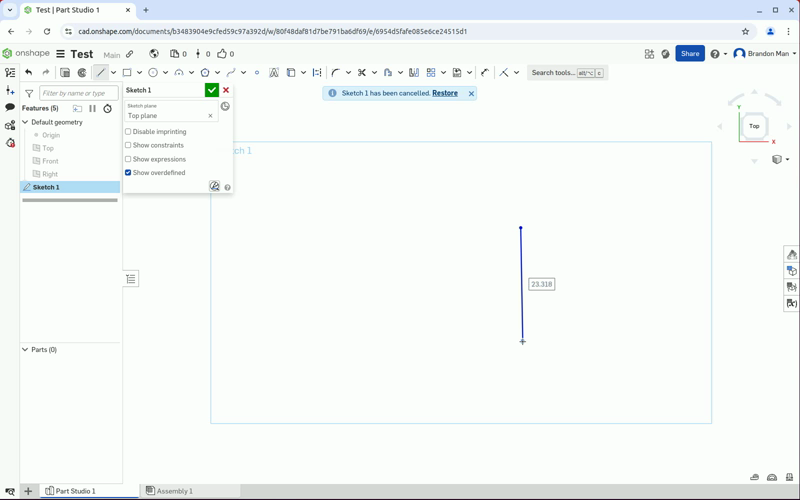
mouse_move(552, 341)
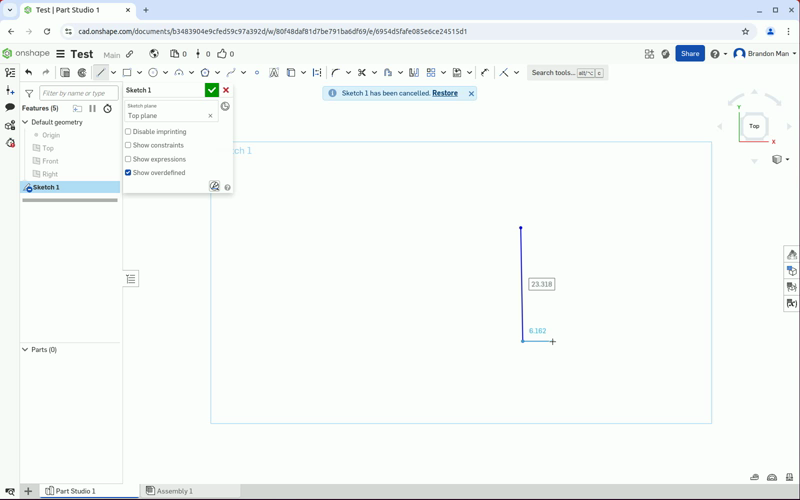
mouse_move(573, 341)
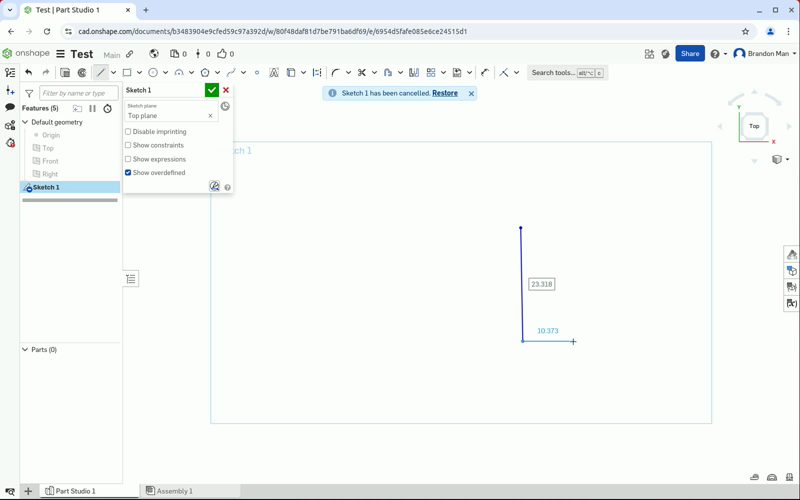
click(573, 341)
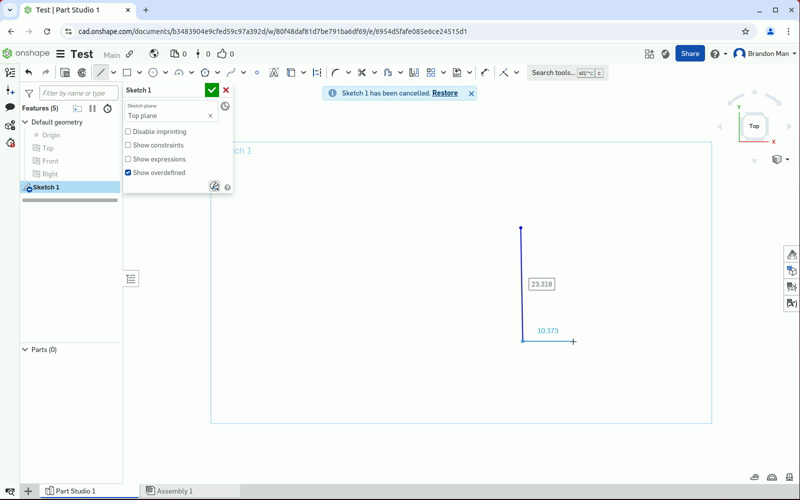
key_up(shift)
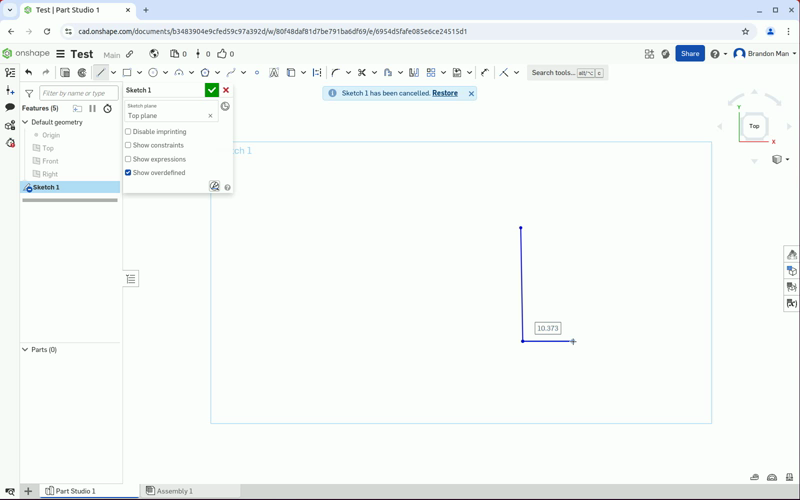
key_down(shift)
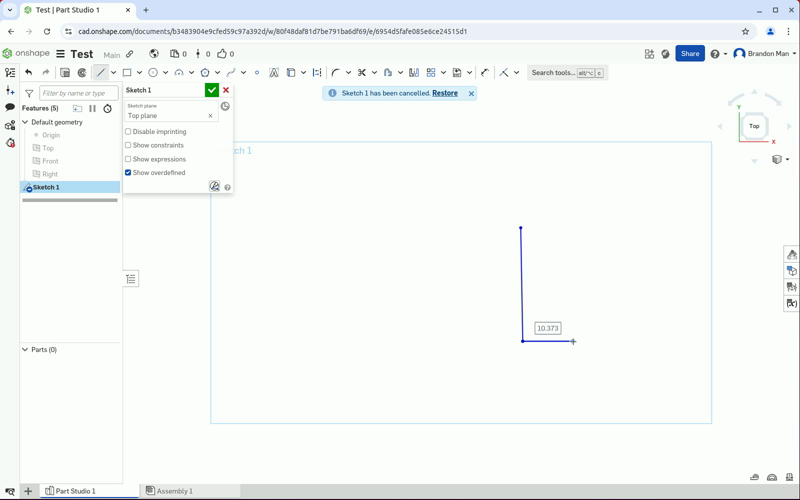
mouse_move(573, 227)
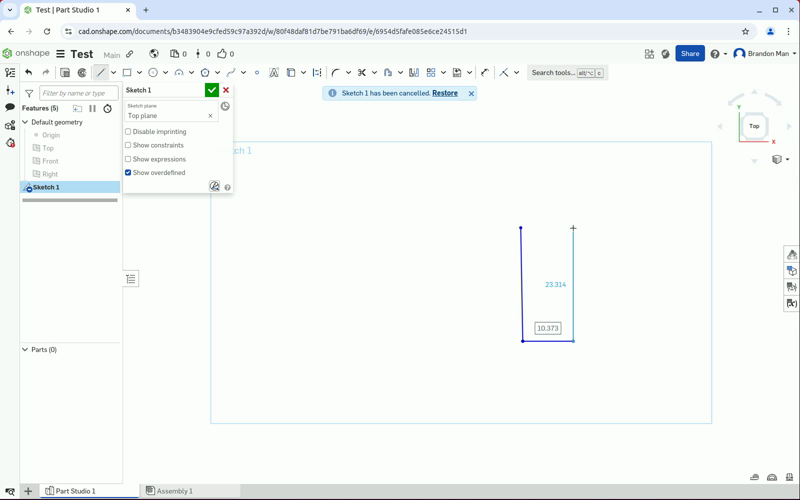
click(573, 227)
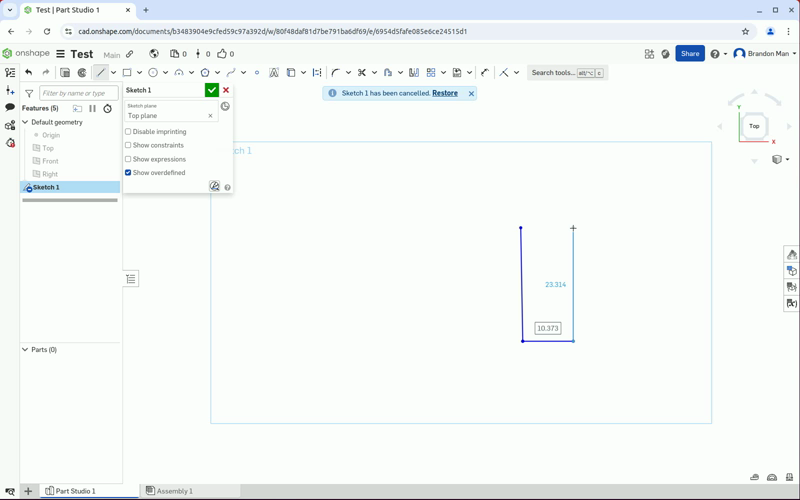
key_up(shift)
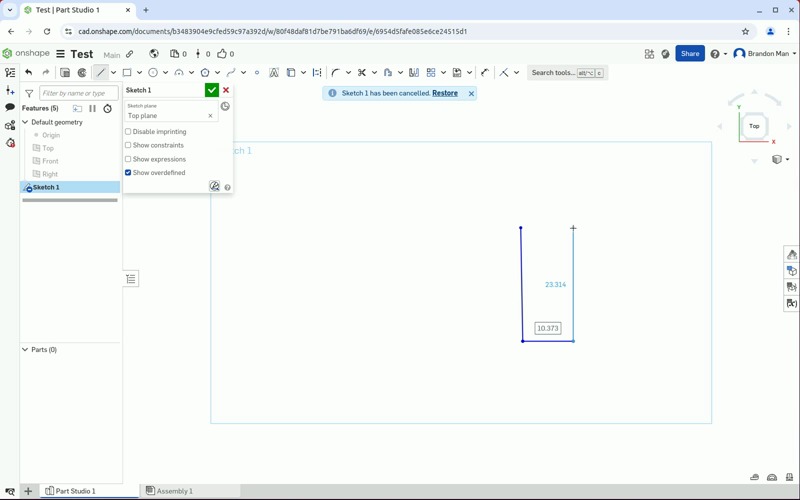
mouse_move(589, 227)
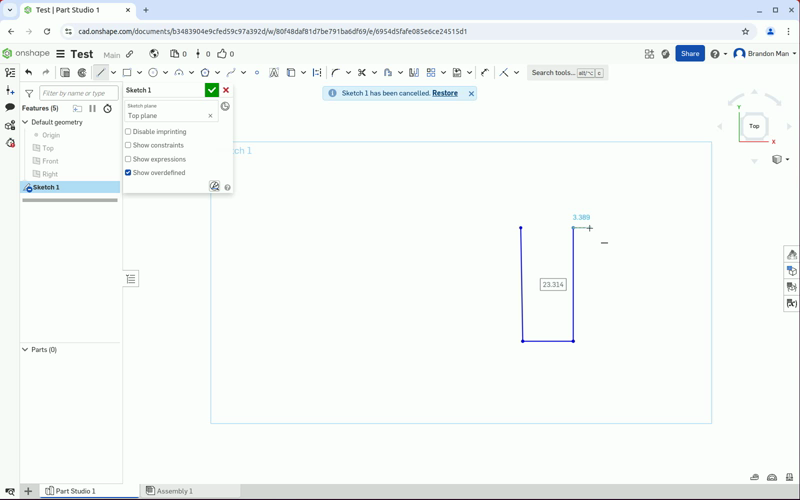
key_down(shift)
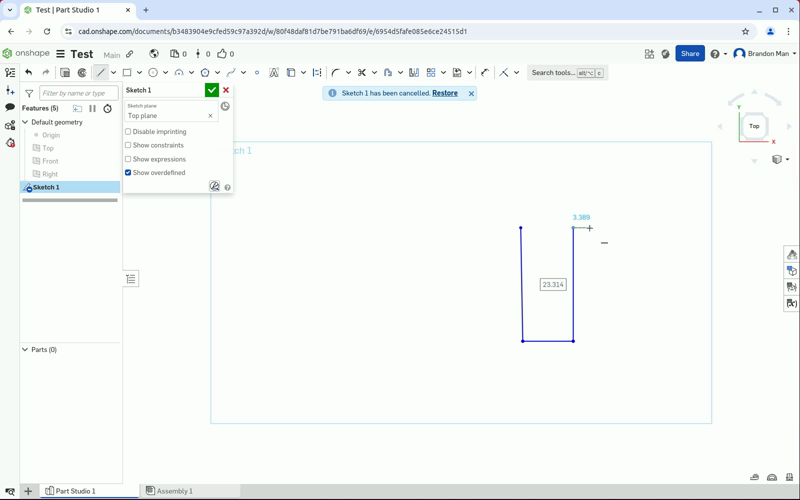
mouse_move(520, 227)
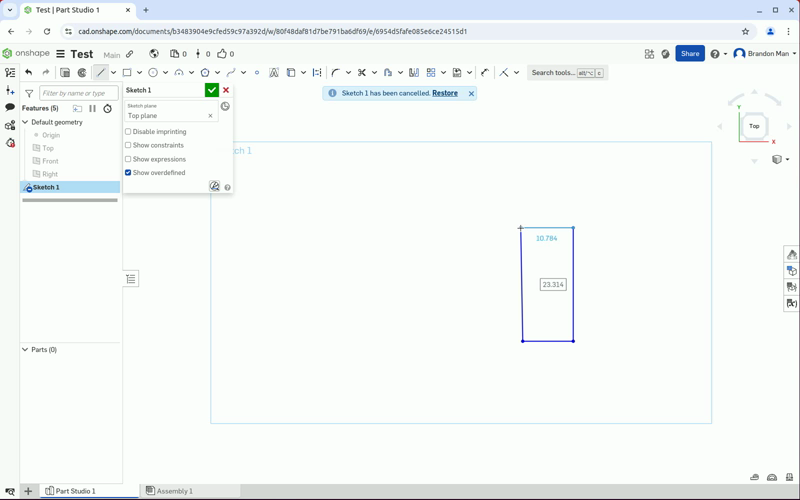
key_up(shift)
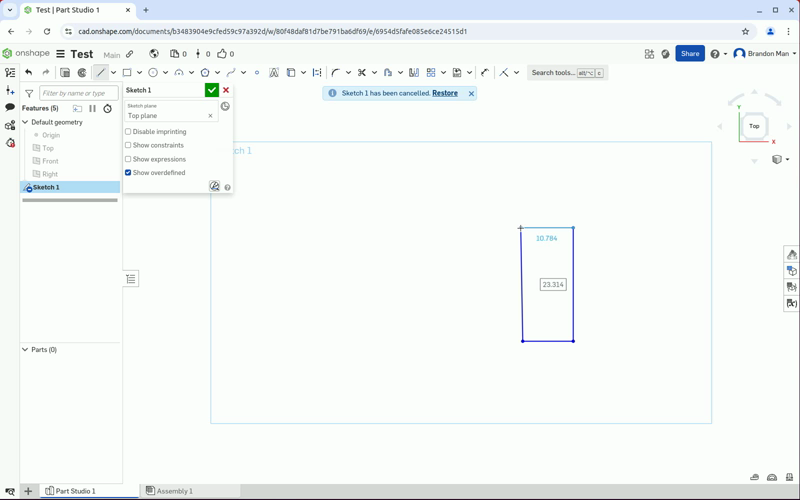
click(520, 227)
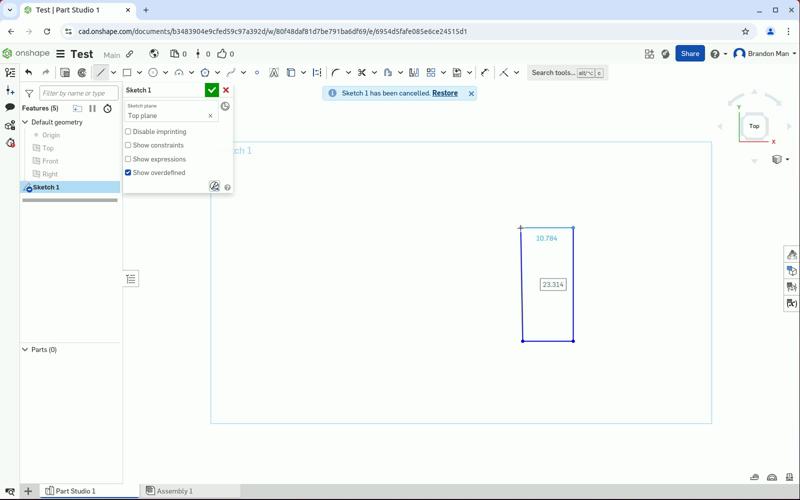
key(esc)
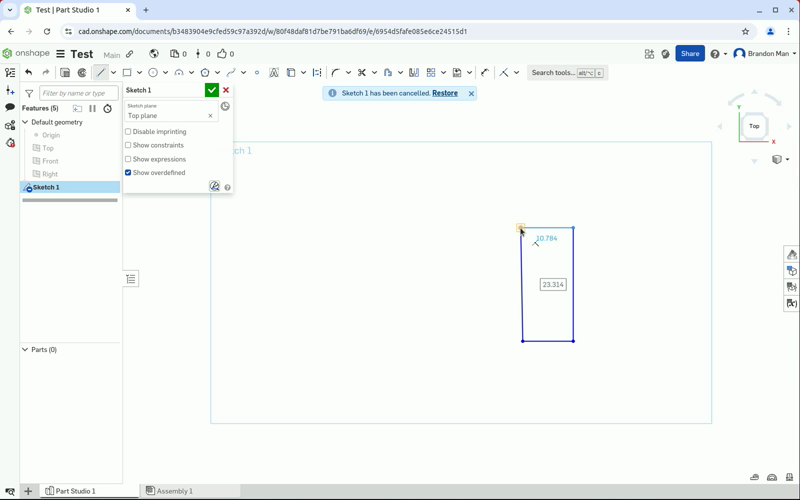
mouse_move(548, 328)
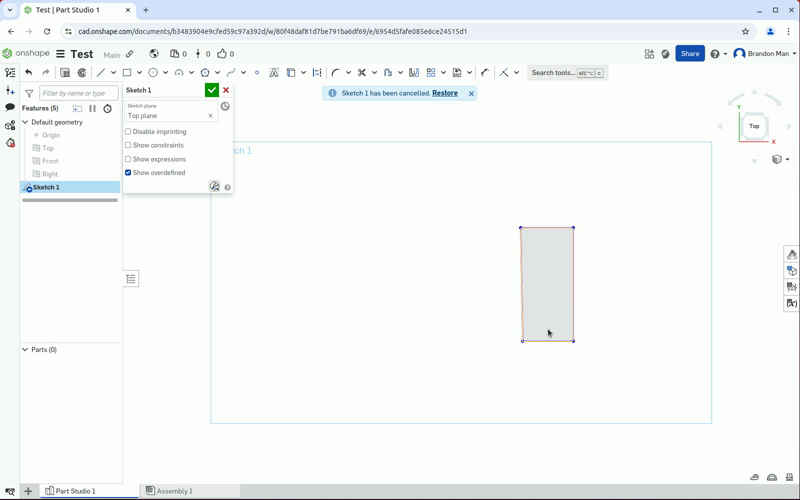
click(548, 328)
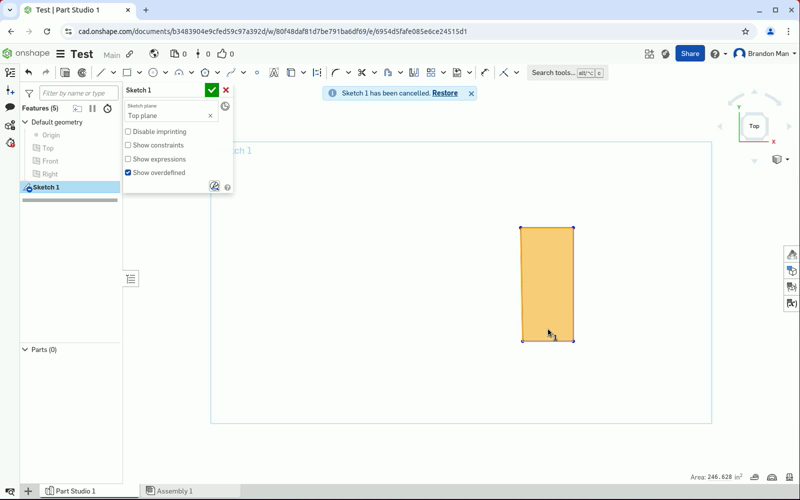
mouse_move(73, 352)
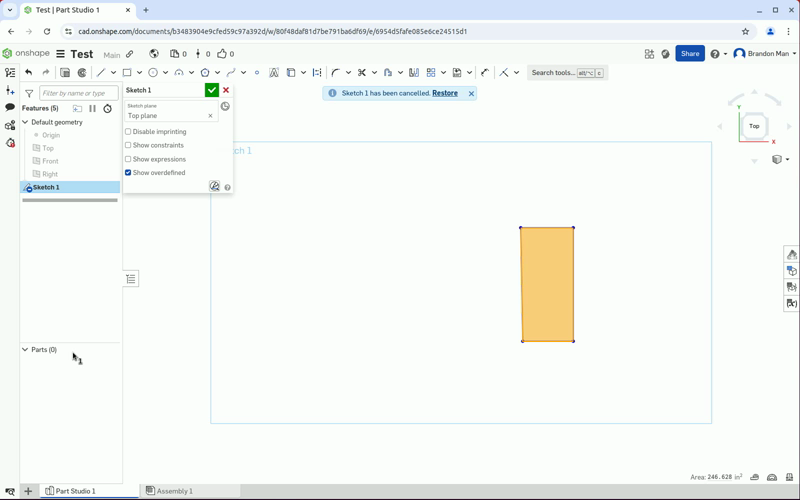
key(shift+y)
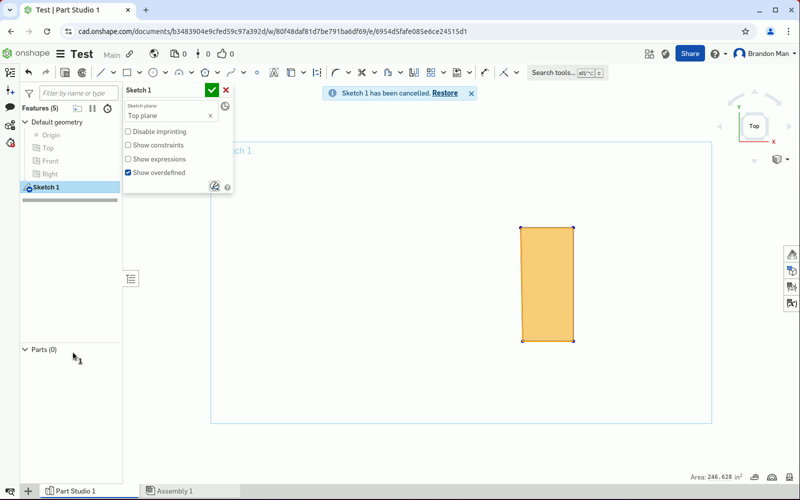
key(shift+e)
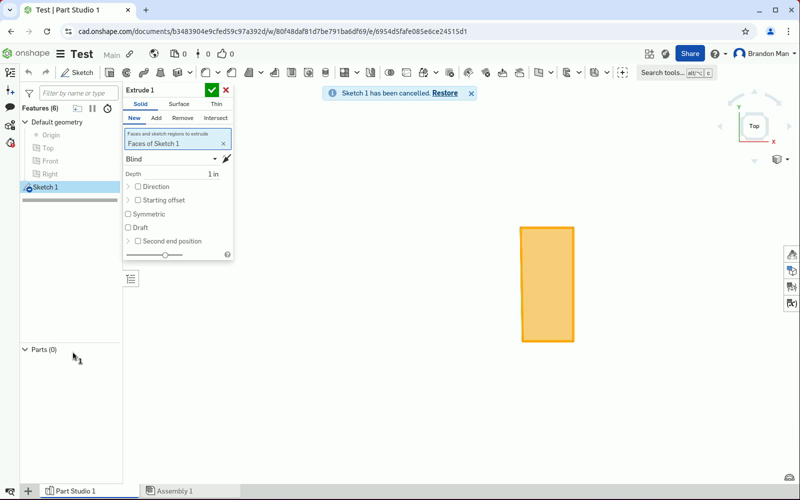
mouse_move(143, 106)
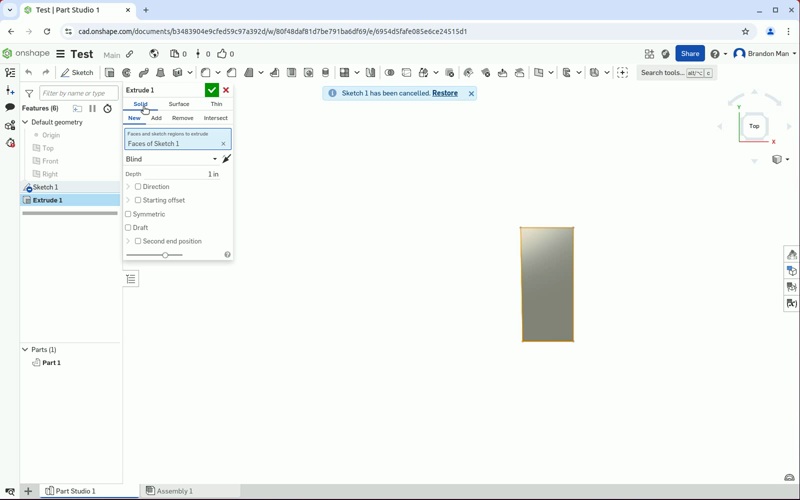
click(143, 106)
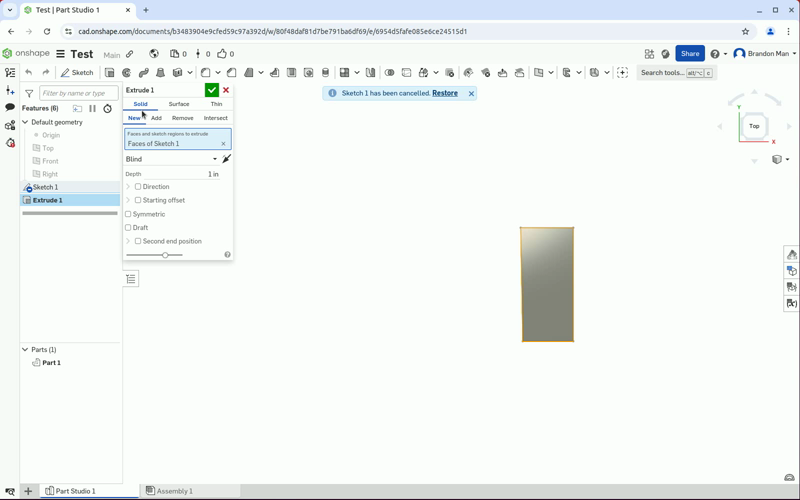
mouse_move(137, 120)
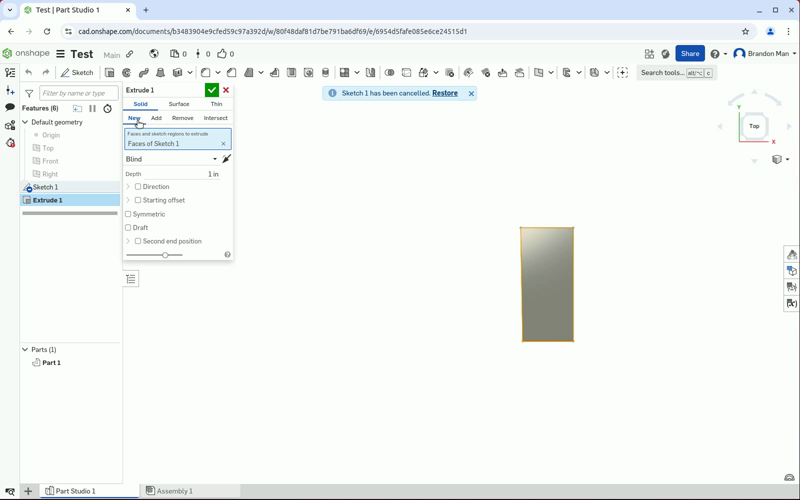
click(137, 120)
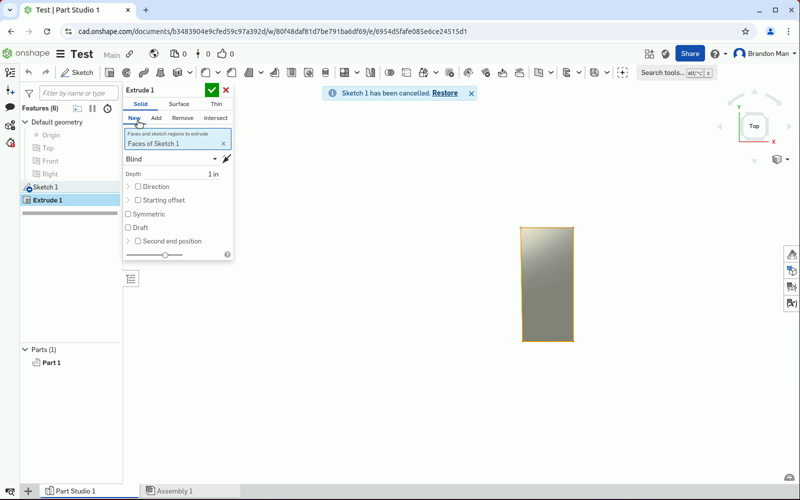
key(tab, 4)
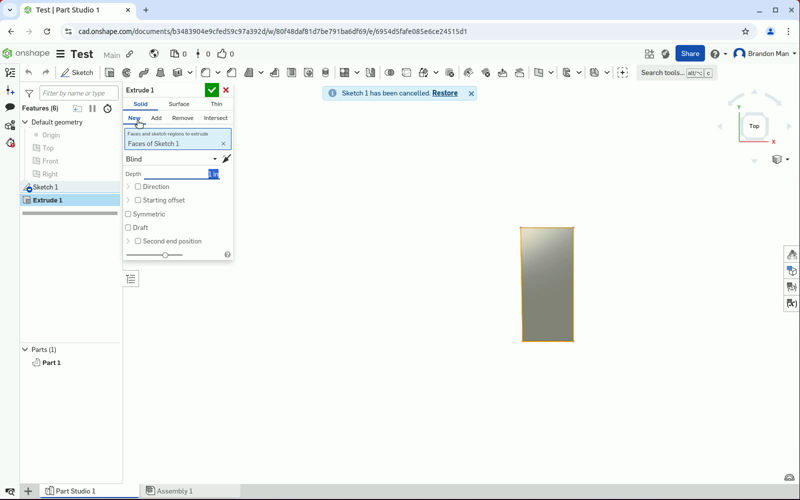
text(5.296)
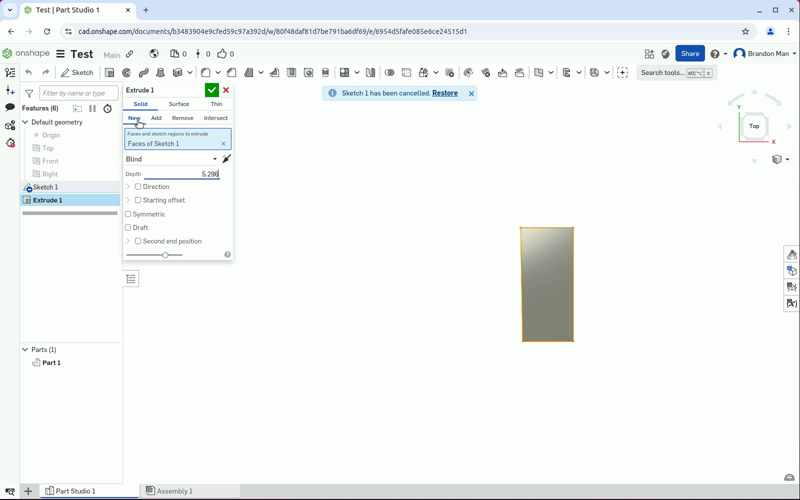
key(enter)
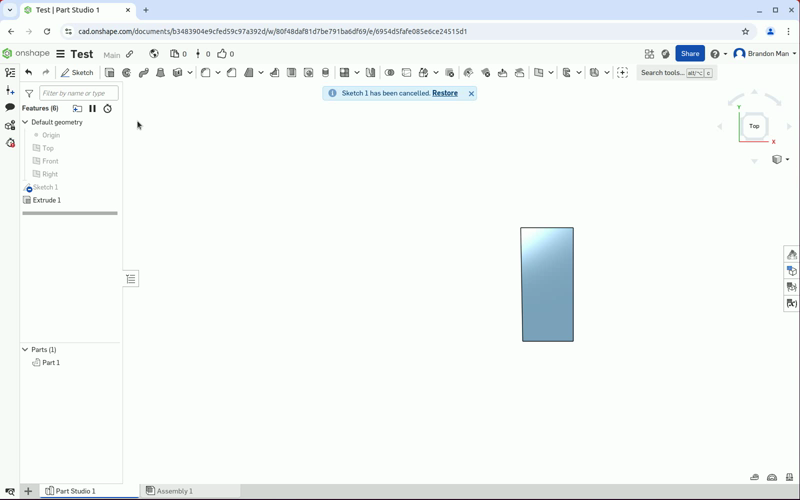
key(shift+h)
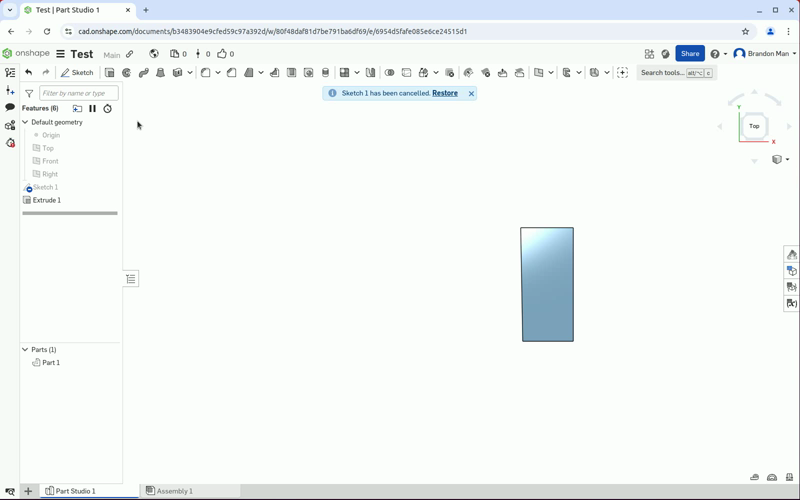
key(shift+h)
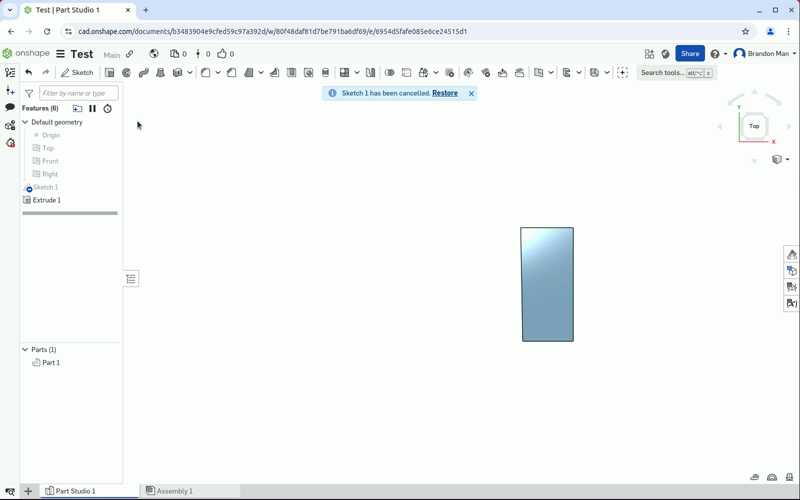
mouse_move(73, 189)
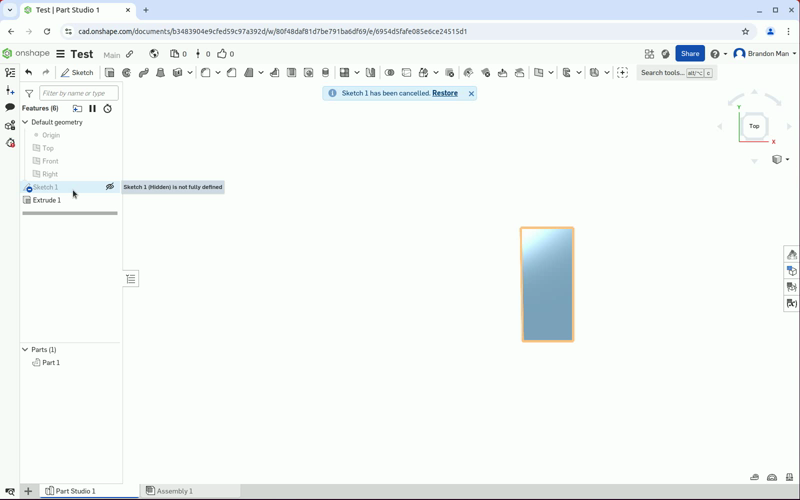
click(73, 189)
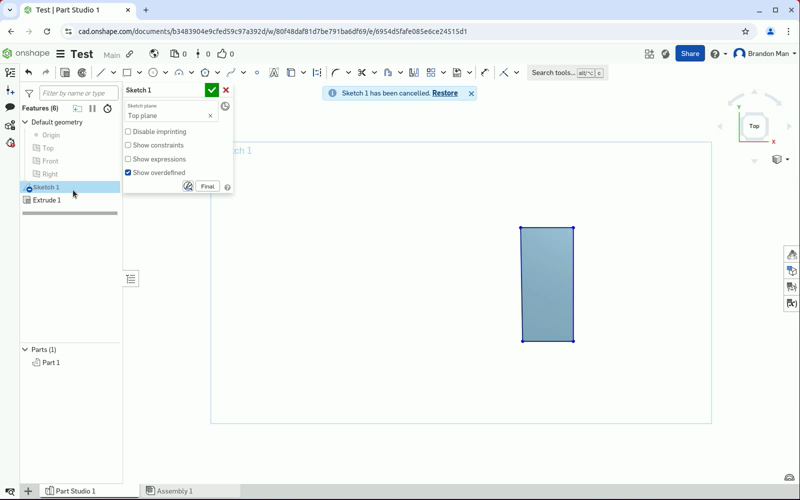
mouse_move(229, 92)
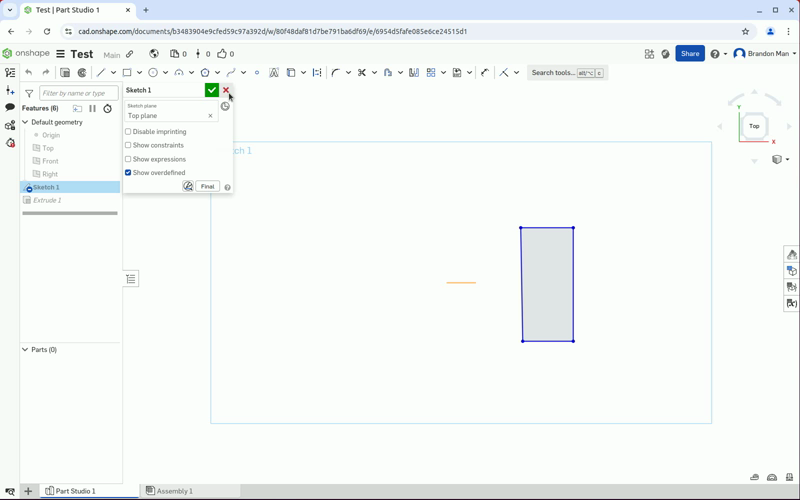
click(229, 92)
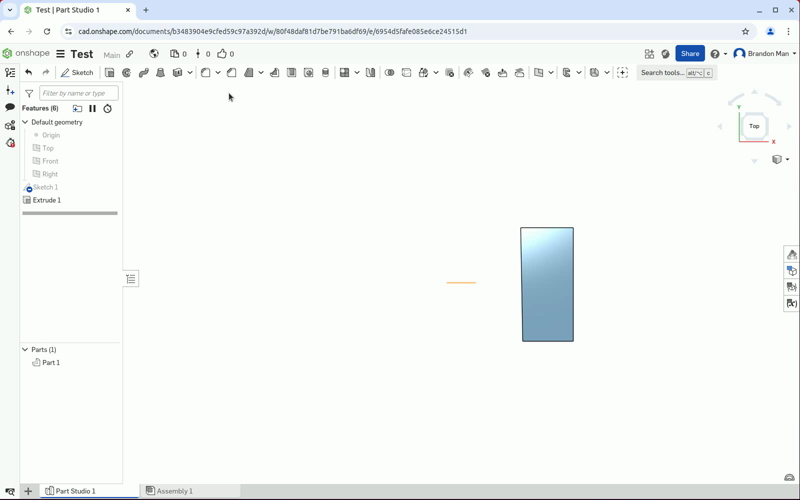
mouse_move(541, 75)
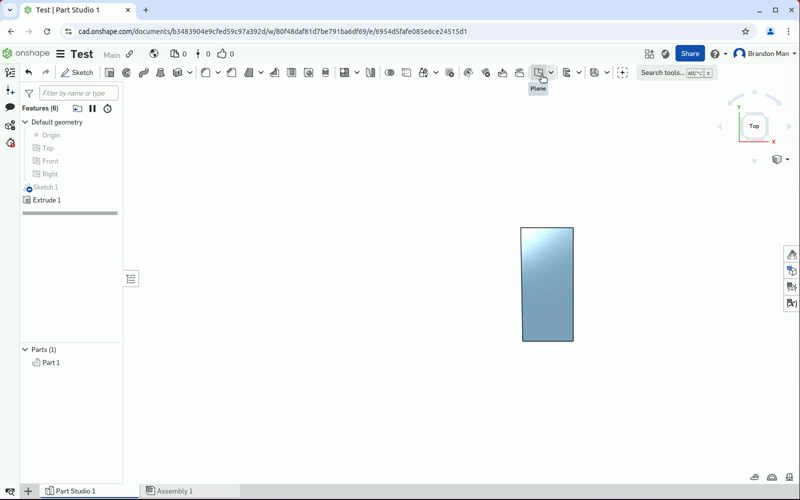
click(541, 75)
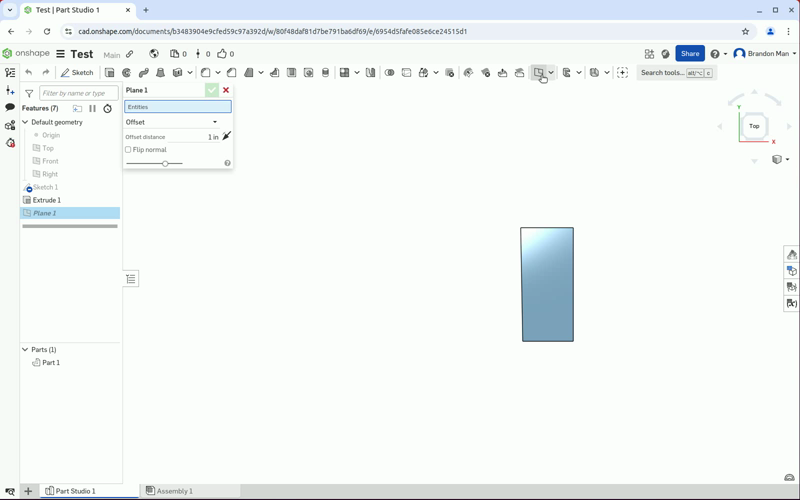
mouse_move(73, 150)
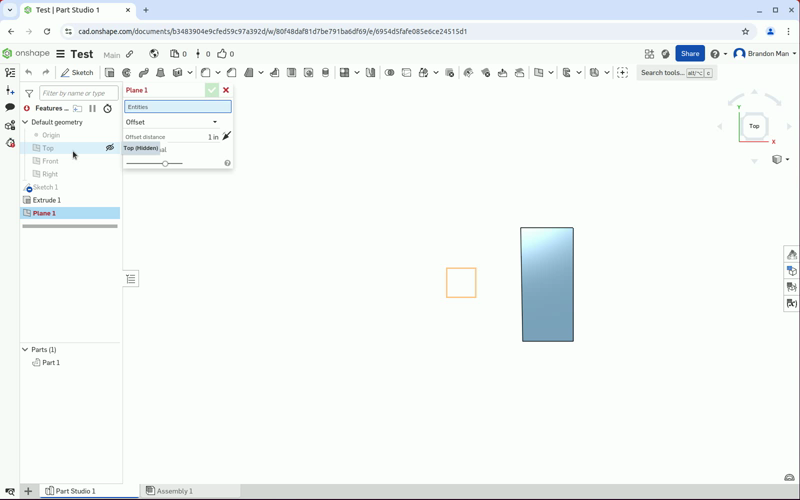
click(73, 150)
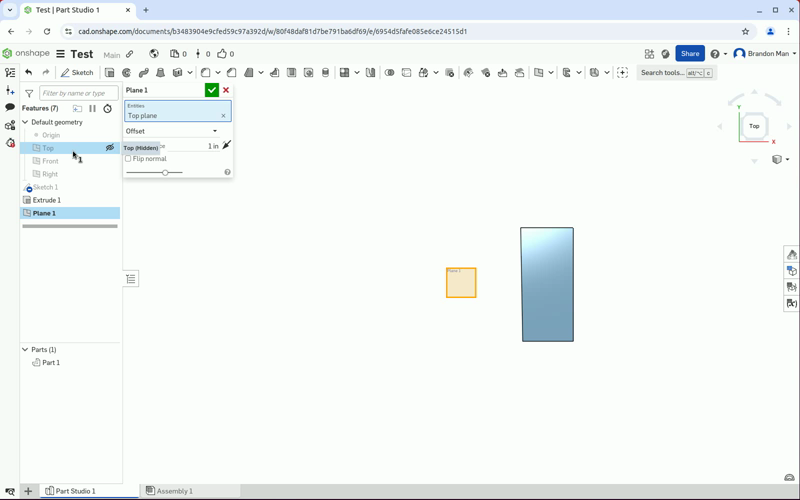
key(tab, 2)
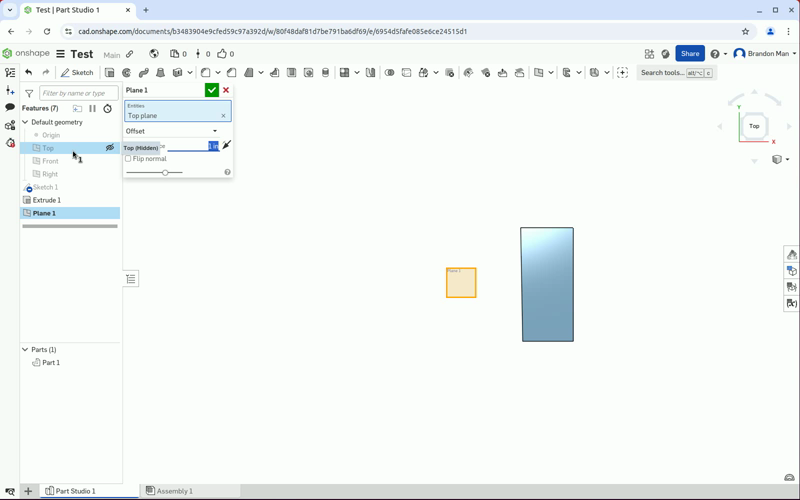
text(5.299)
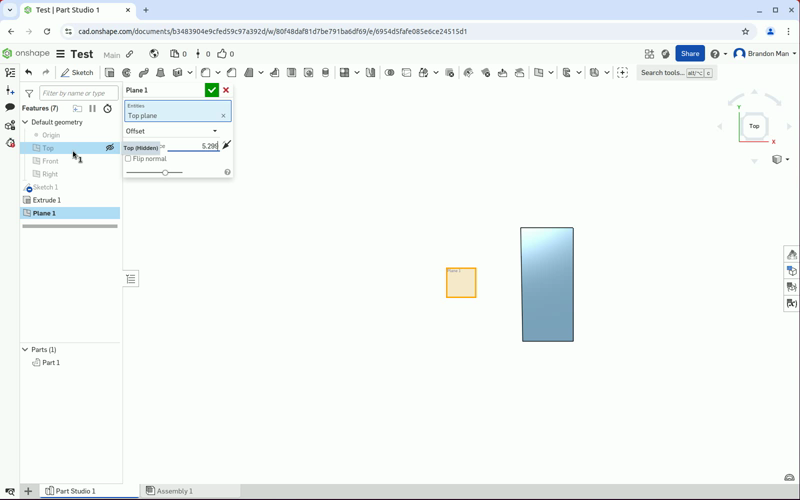
key(enter, 2)
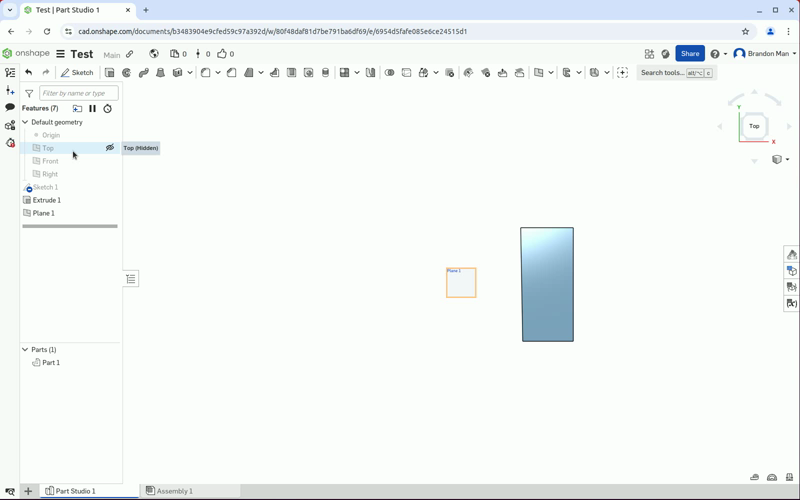
key(shift+s)
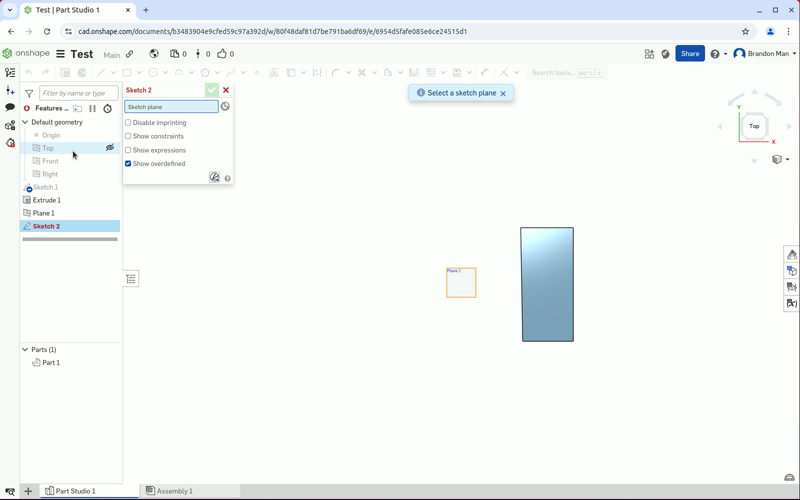
mouse_move(73, 215)
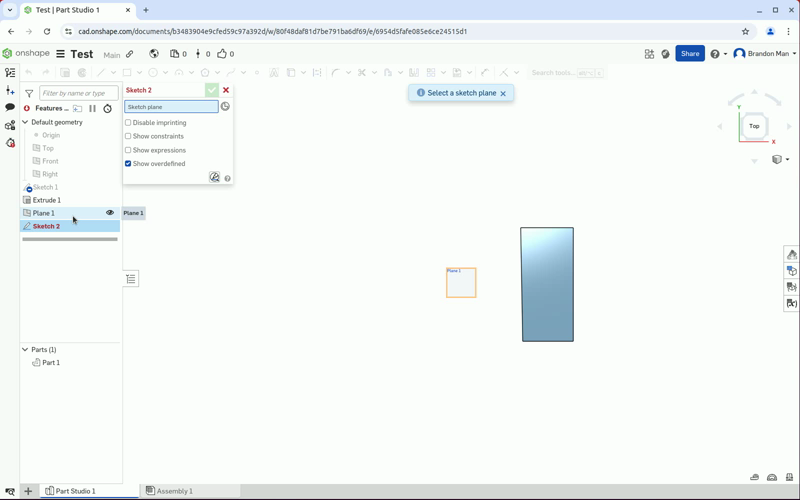
click(73, 215)
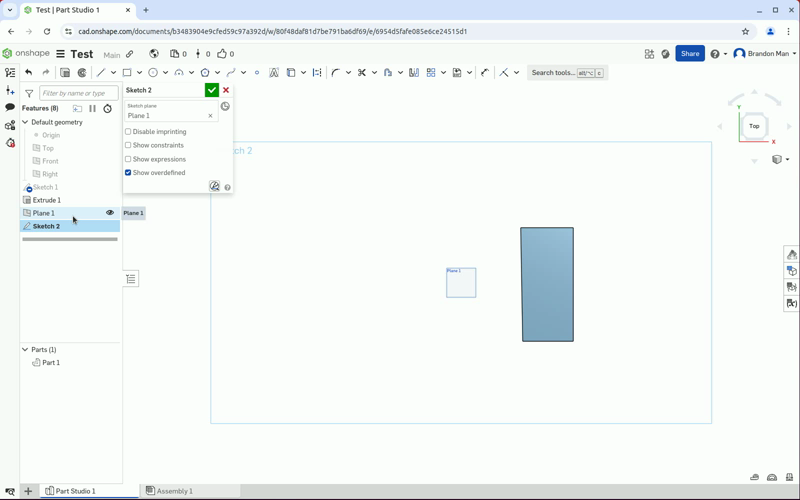
mouse_move(73, 352)
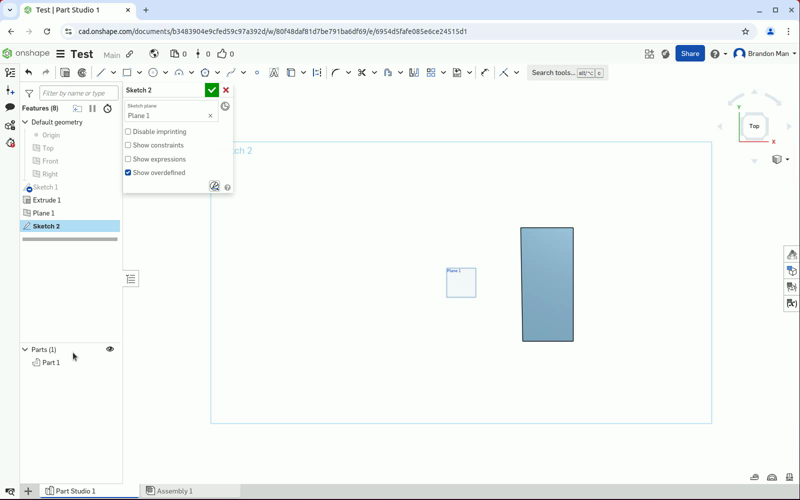
key(y)
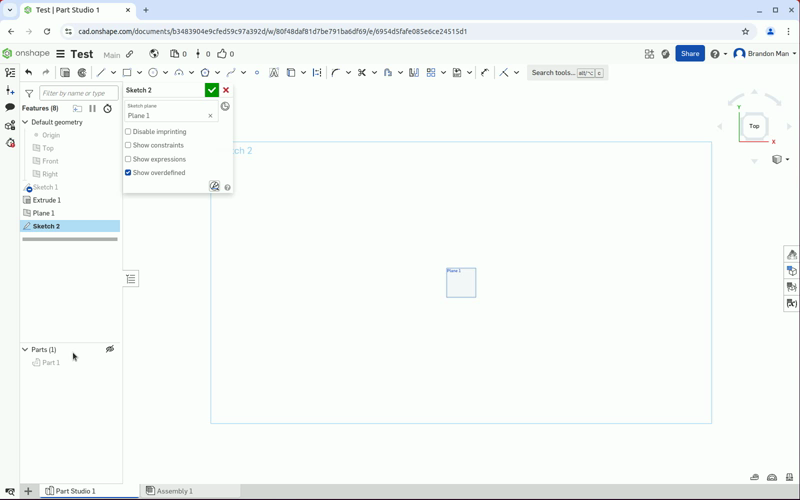
key(l)
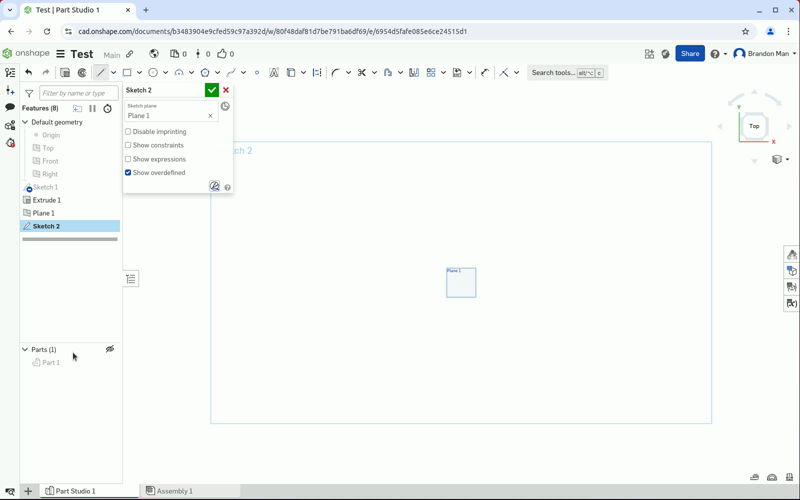
key_down(shift)
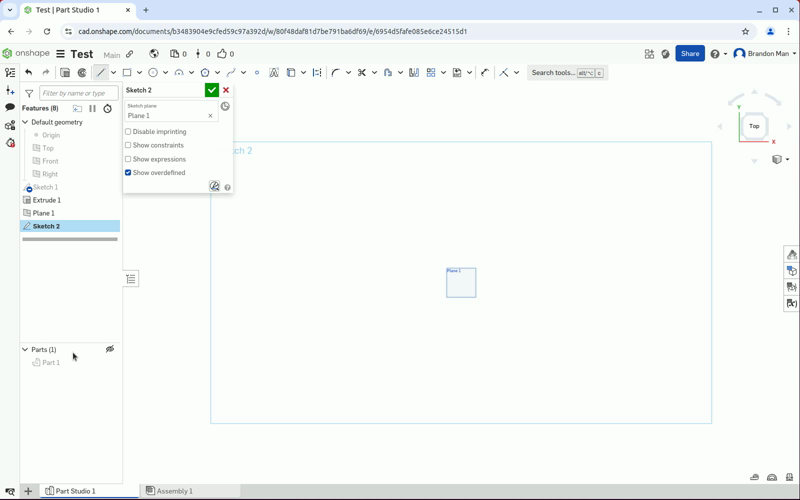
mouse_move(534, 260)
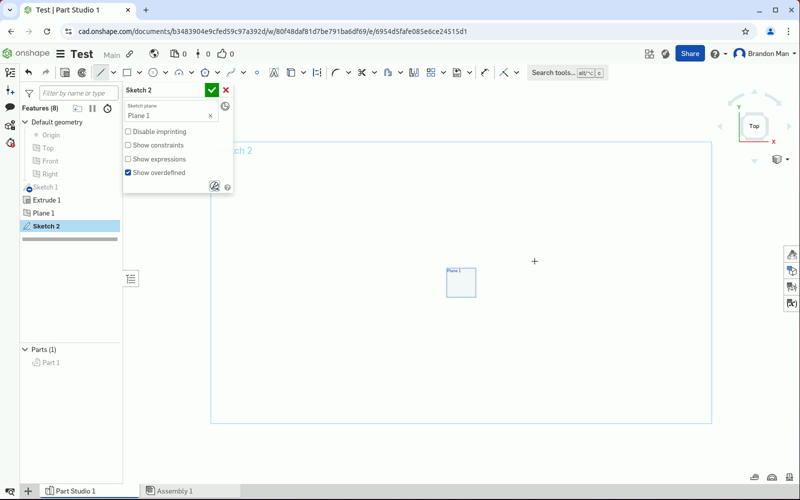
click(534, 260)
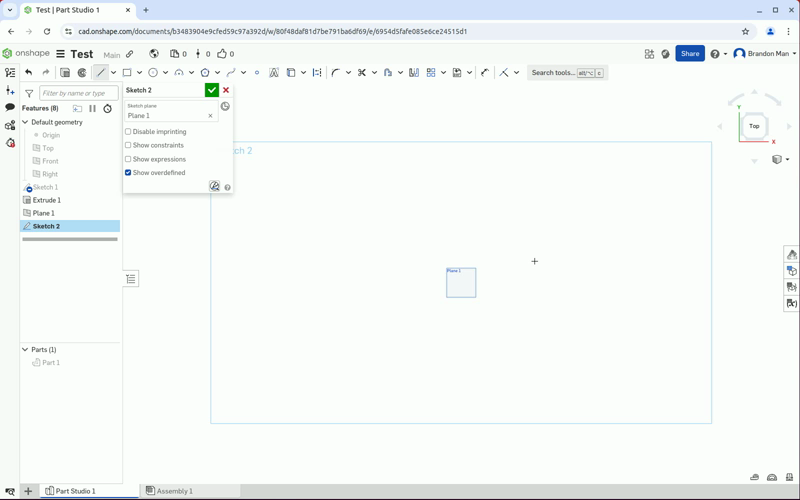
key_up(shift)
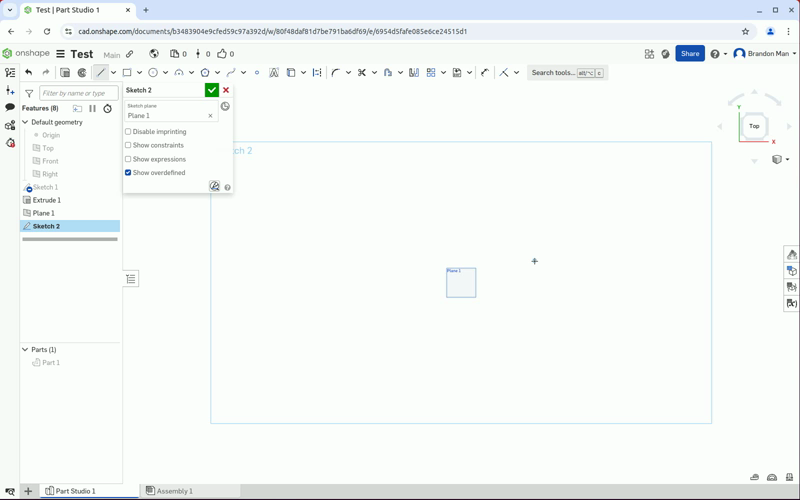
key_down(shift)
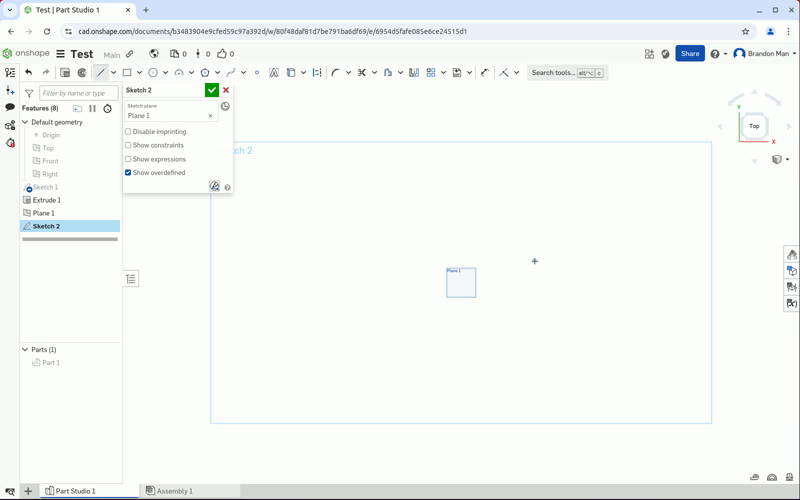
mouse_move(564, 260)
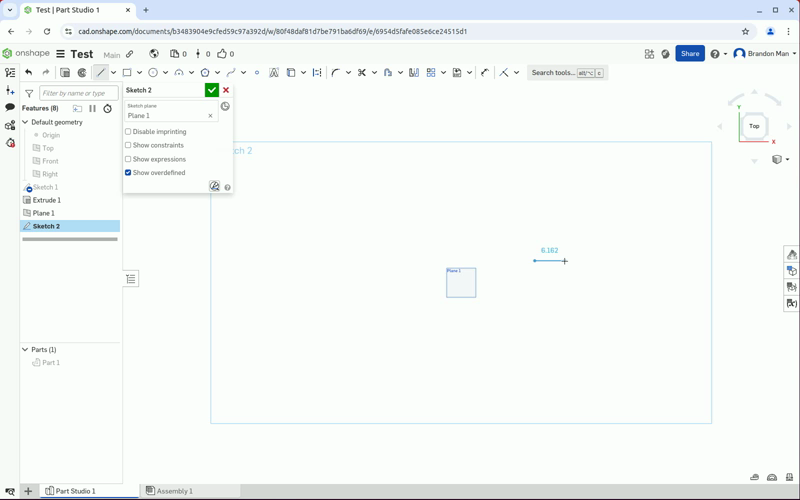
mouse_move(551, 311)
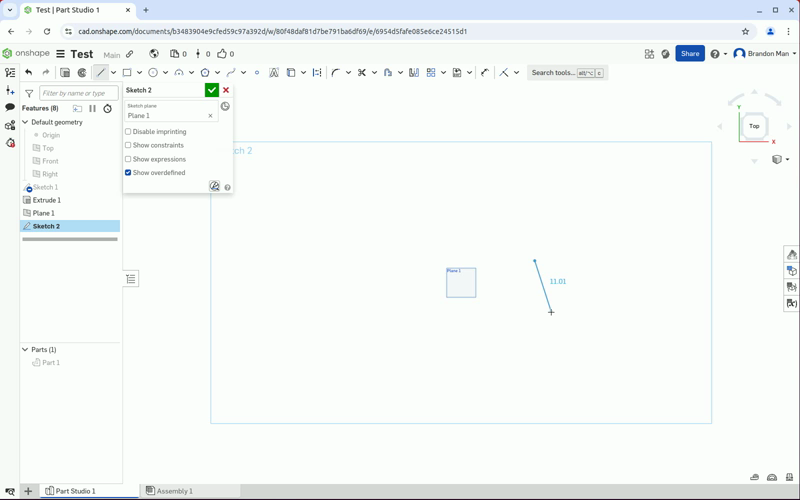
click(551, 311)
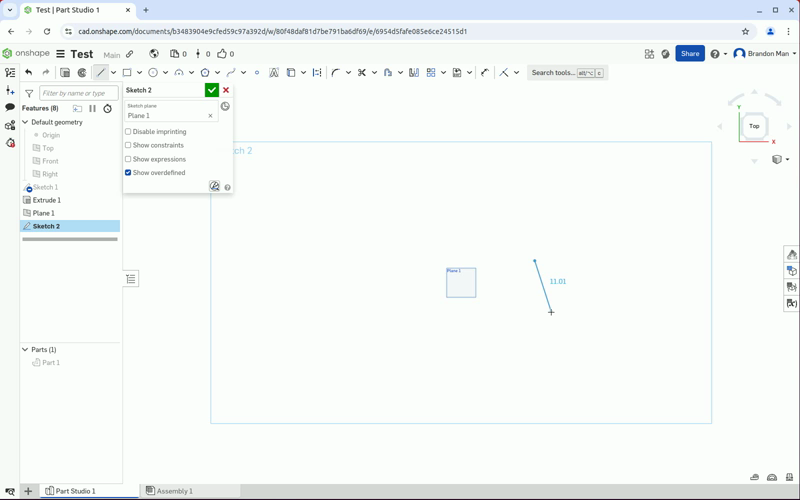
key_up(shift)
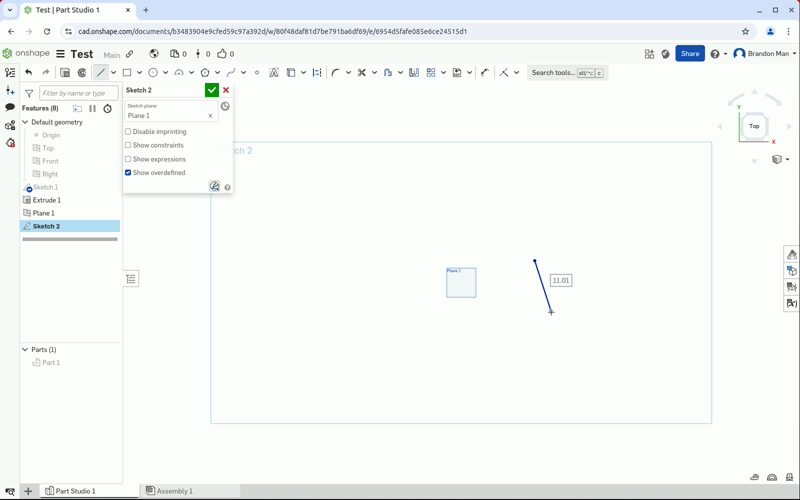
key_down(shift)
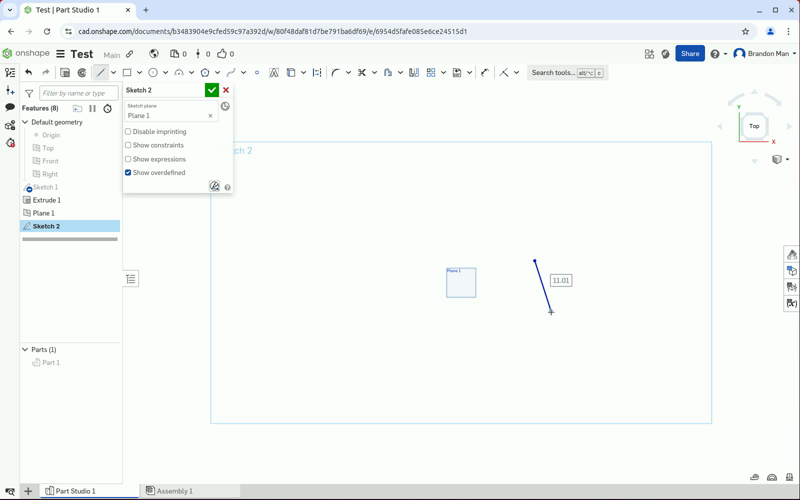
mouse_move(581, 311)
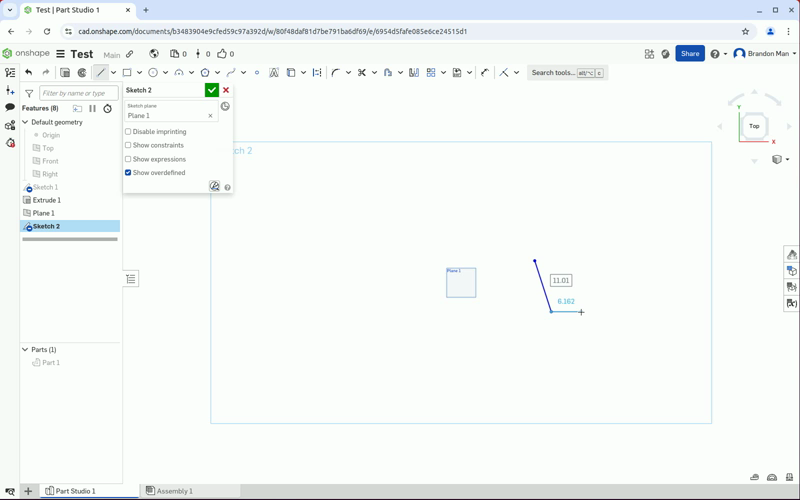
mouse_move(561, 289)
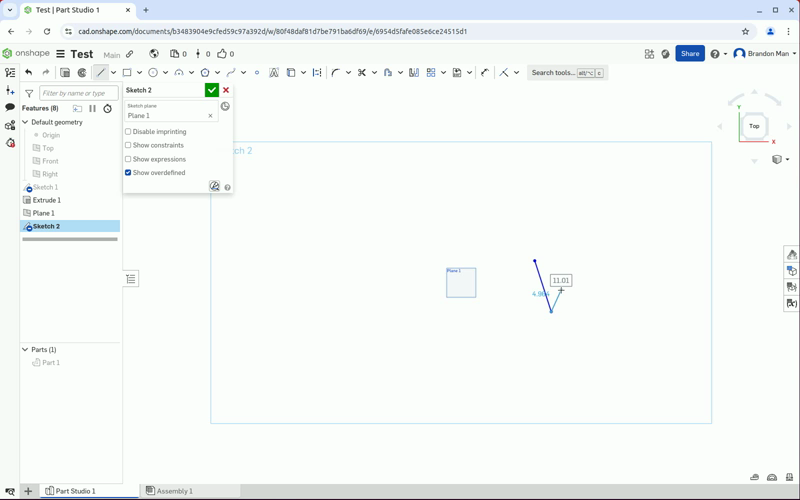
click(561, 289)
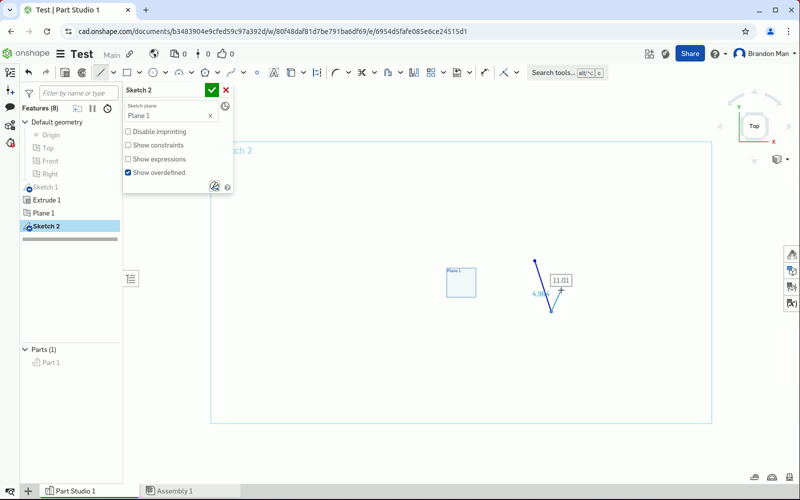
key_up(shift)
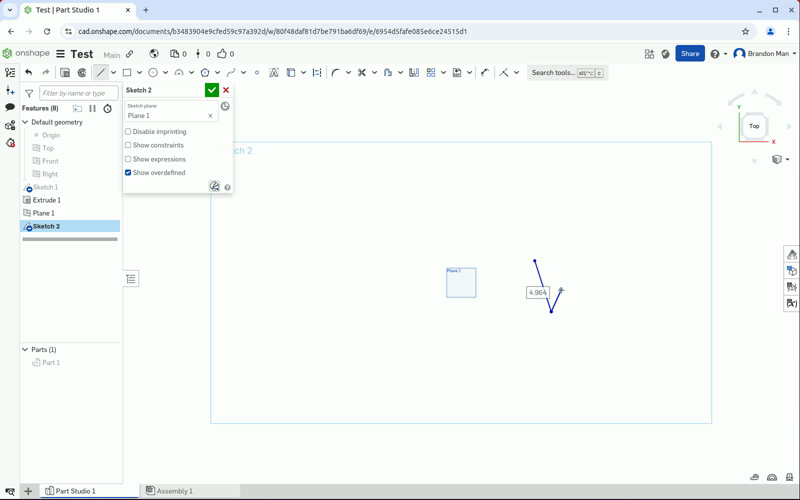
mouse_move(589, 289)
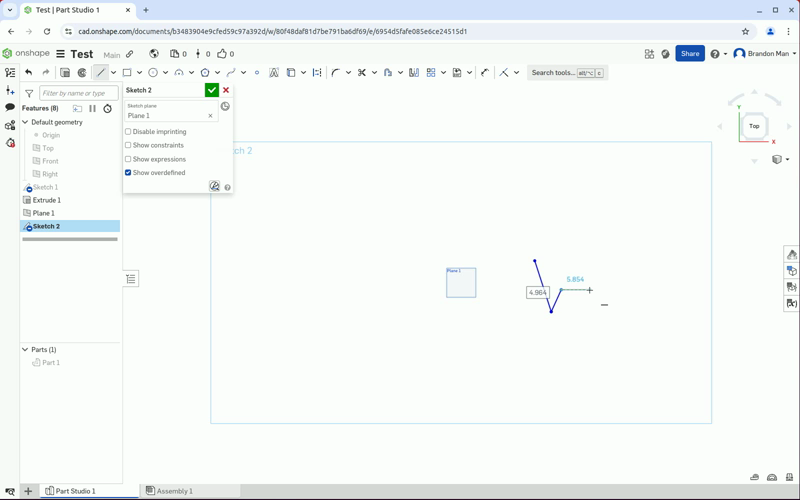
key_down(shift)
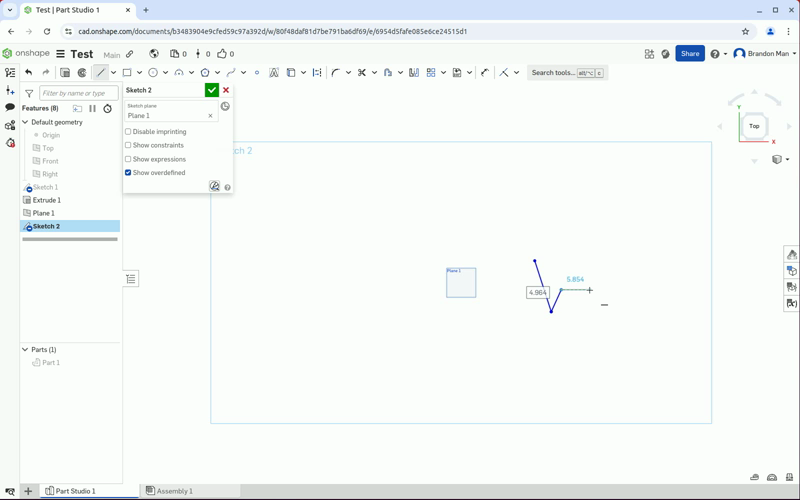
mouse_move(534, 260)
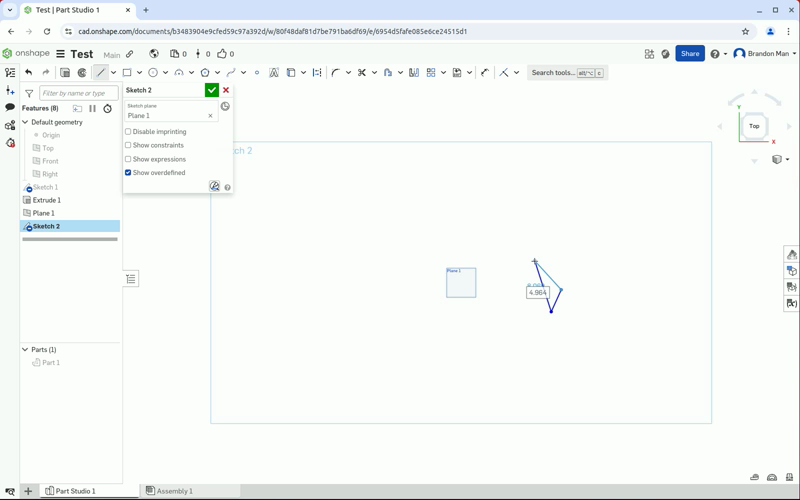
key_up(shift)
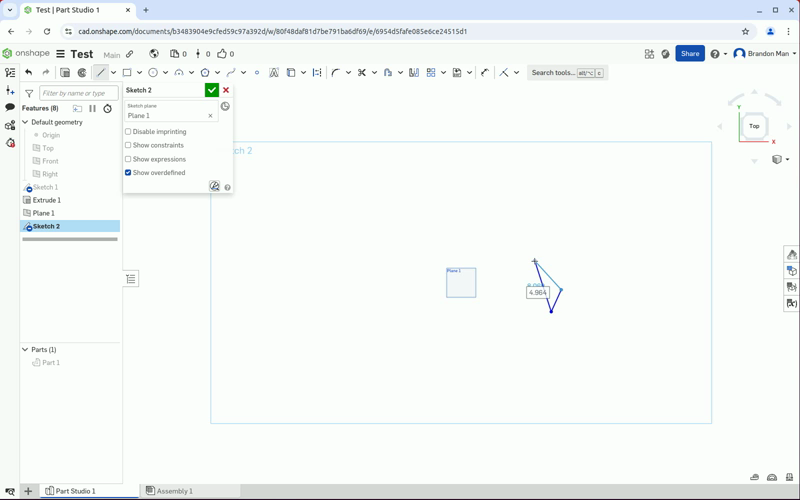
click(534, 260)
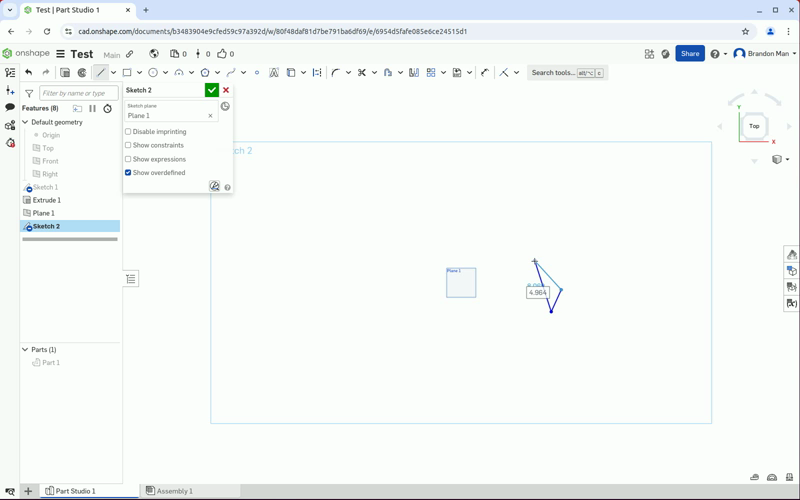
key(esc)
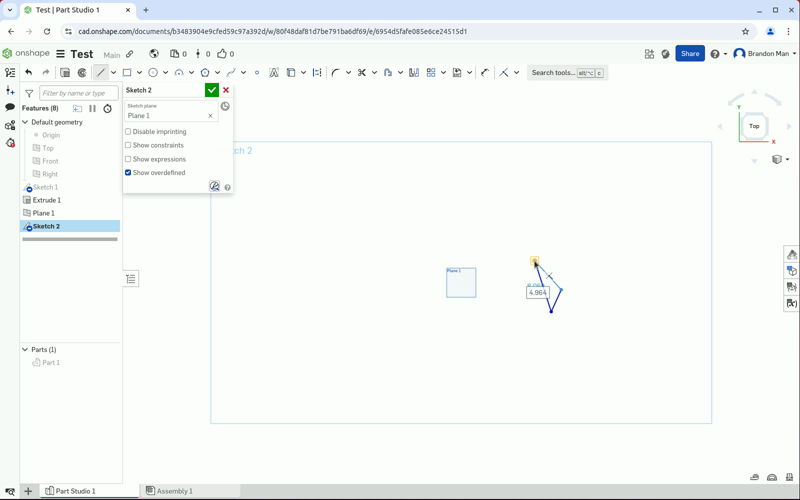
mouse_move(555, 285)
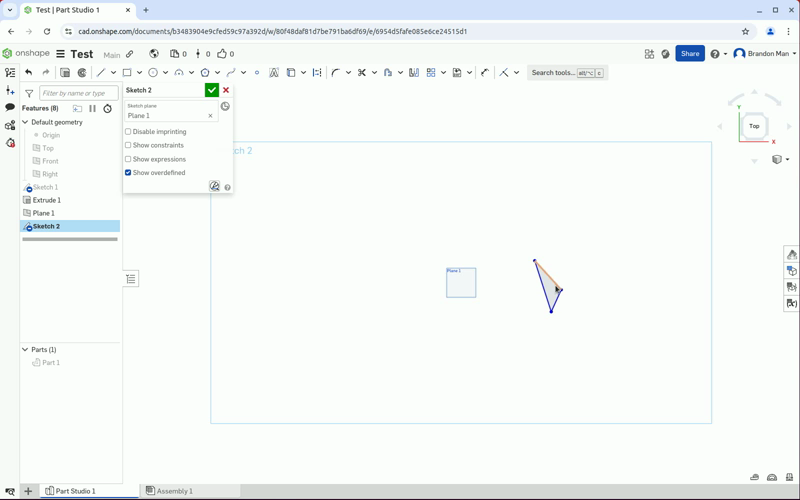
scroll(6)
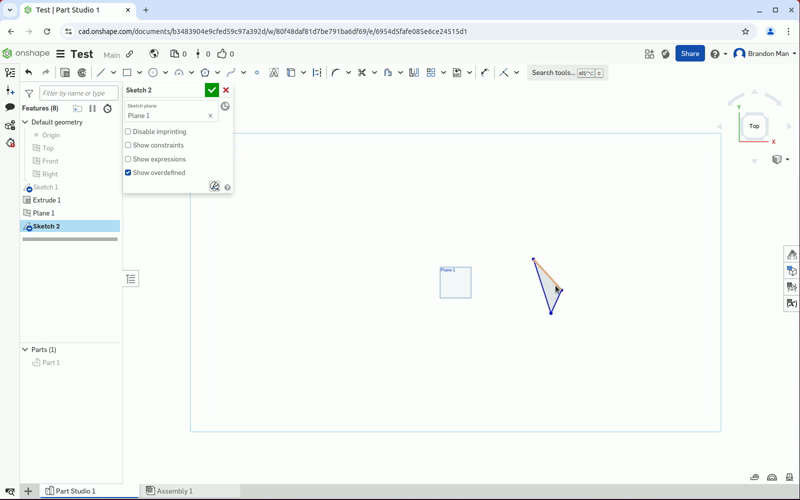
scroll(6)
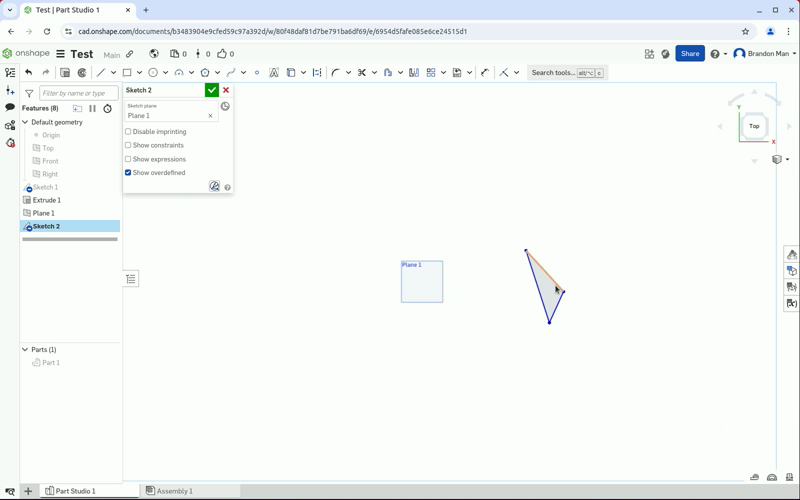
scroll(6)
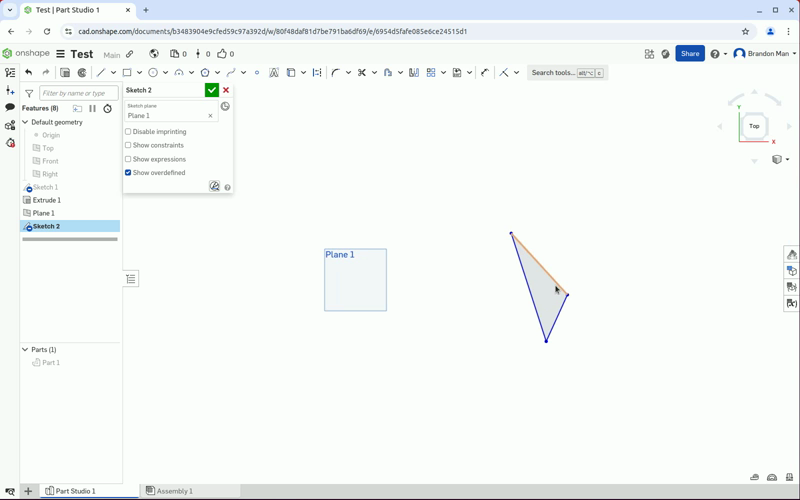
scroll(6)
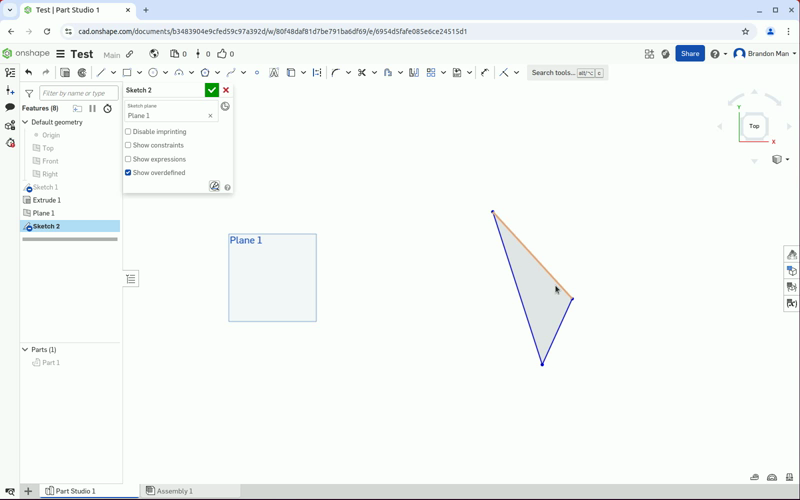
scroll(6)
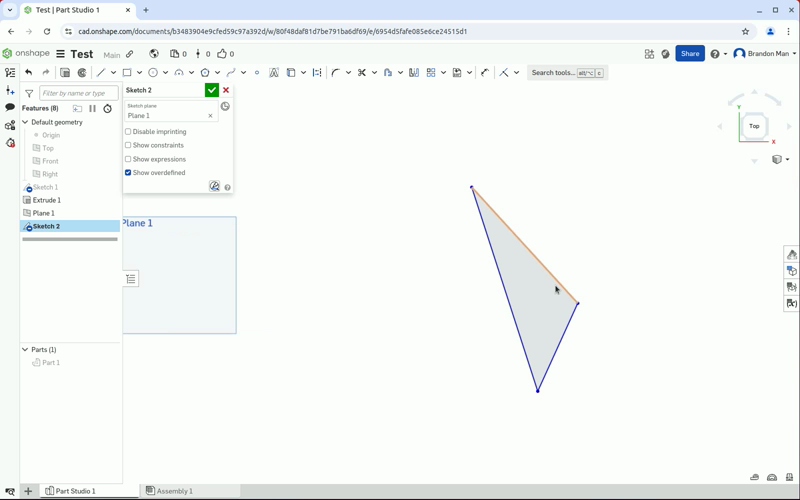
scroll(6)
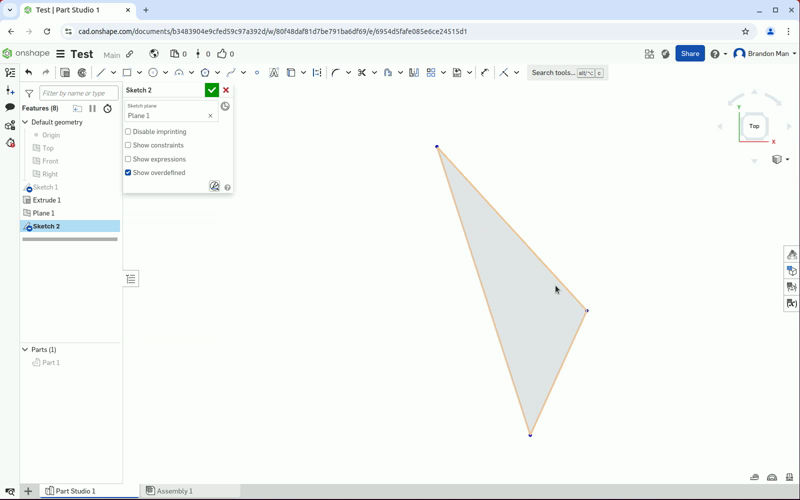
scroll(6)
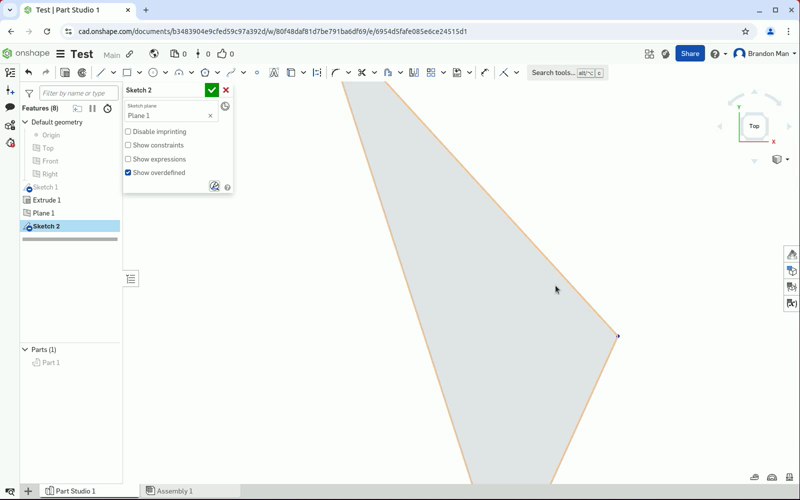
click(555, 285)
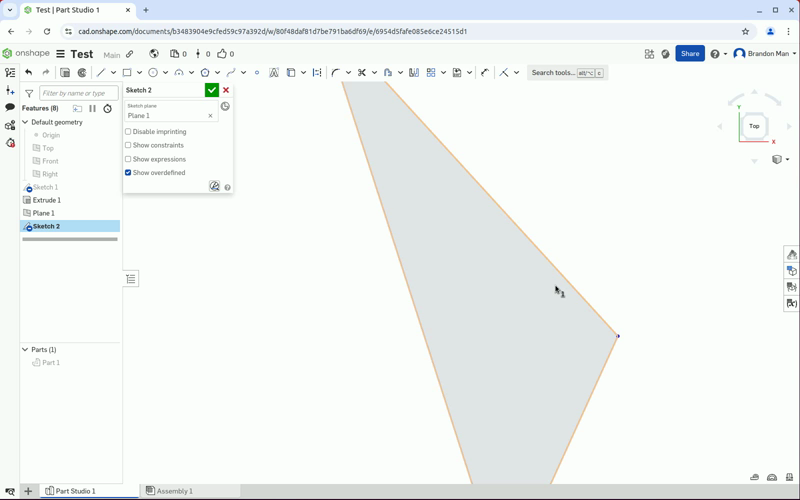
scroll(-6)
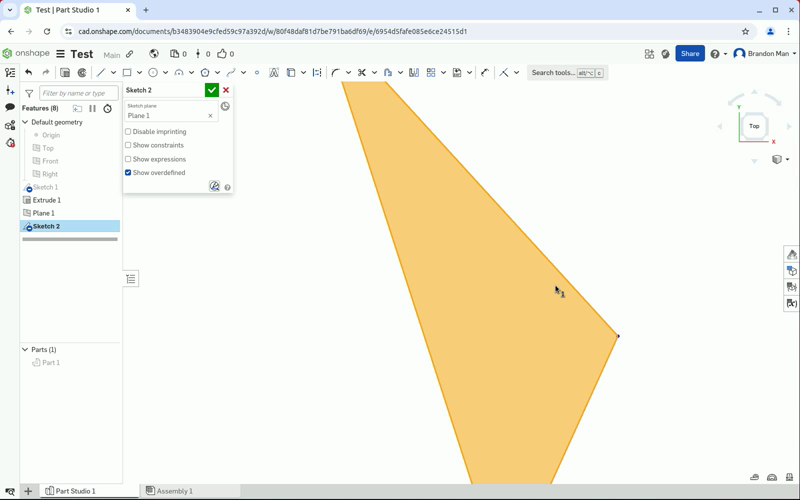
scroll(-6)
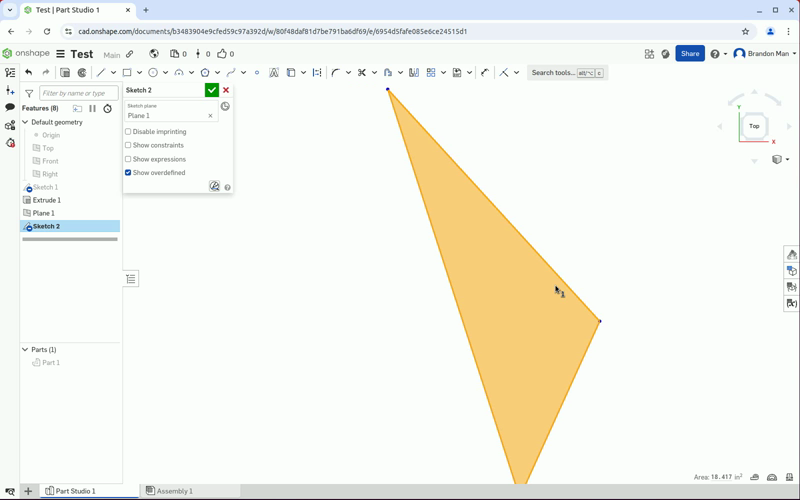
scroll(-6)
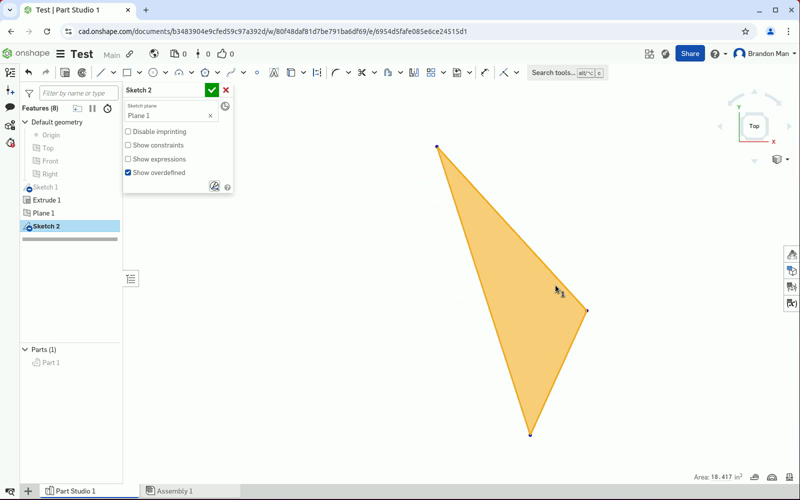
scroll(-6)
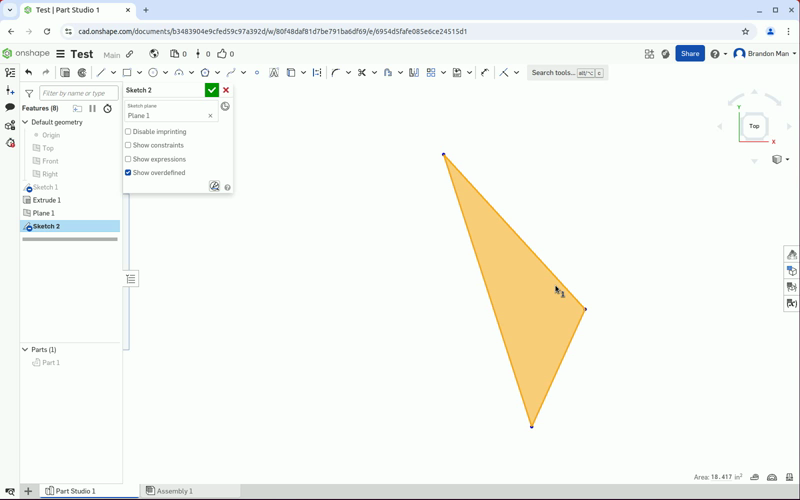
scroll(-6)
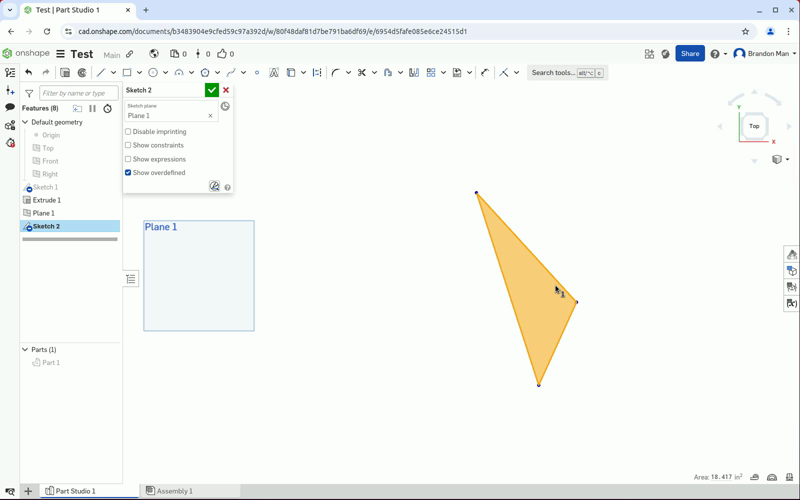
scroll(-6)
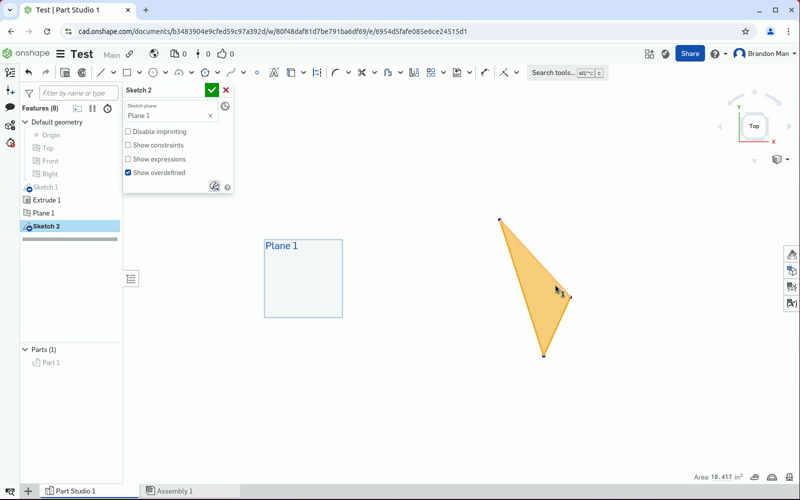
scroll(-6)
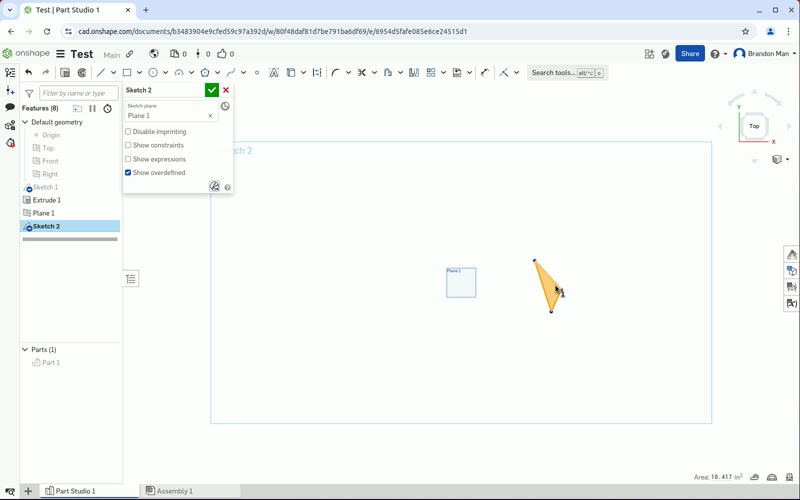
mouse_move(73, 352)
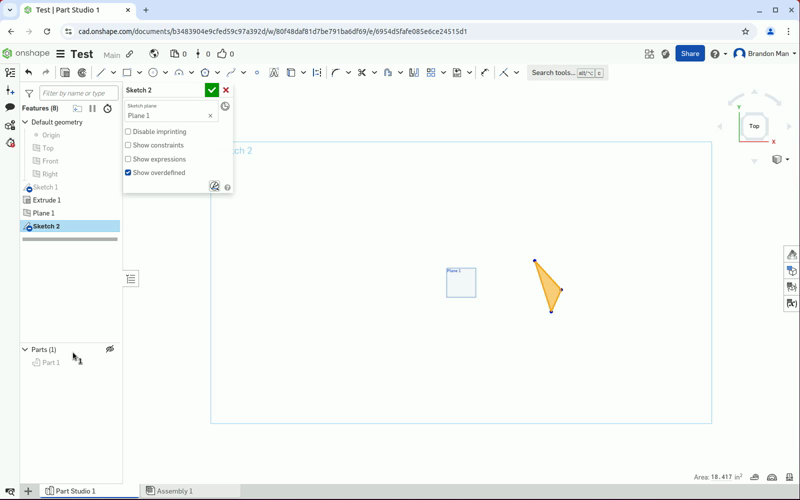
key(shift+y)
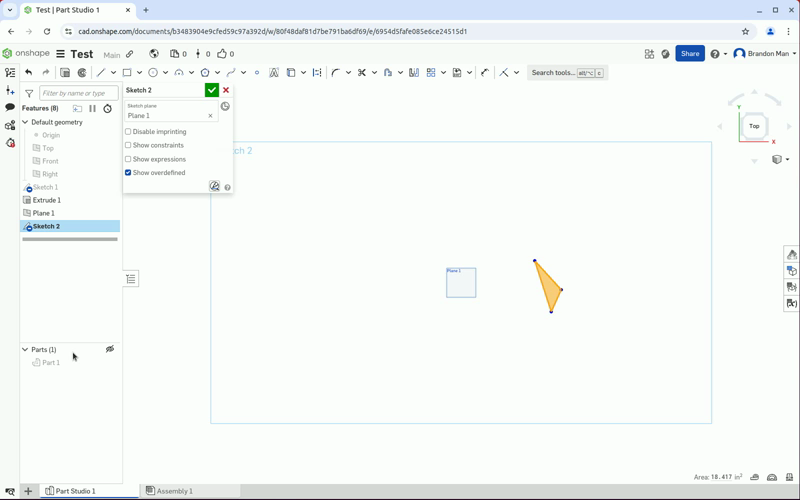
key(shift+e)
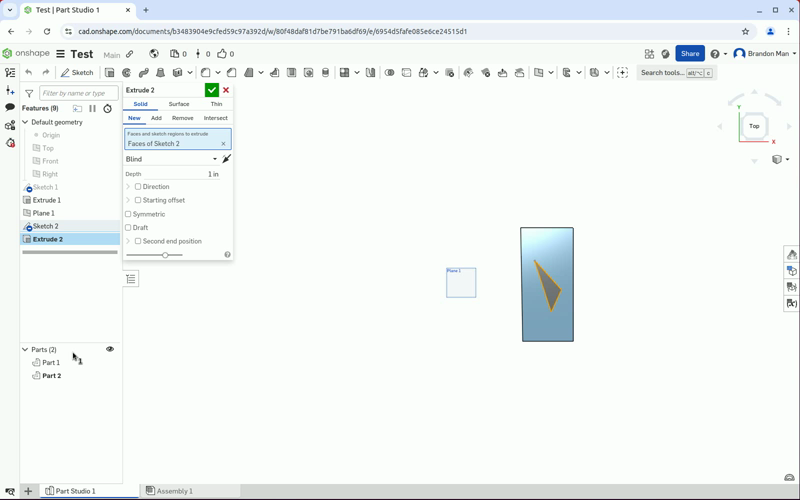
mouse_move(143, 106)
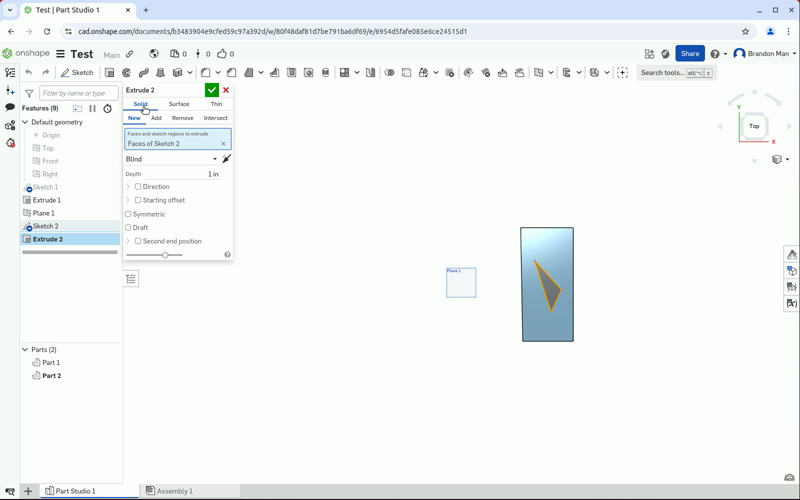
click(143, 106)
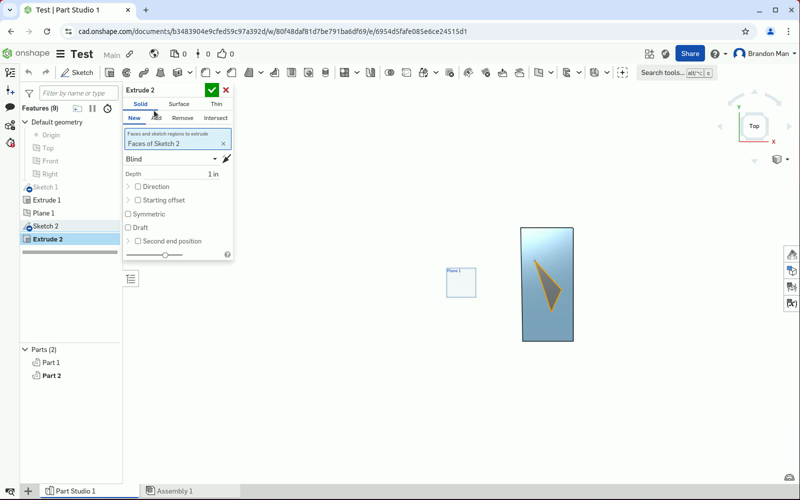
mouse_move(186, 120)
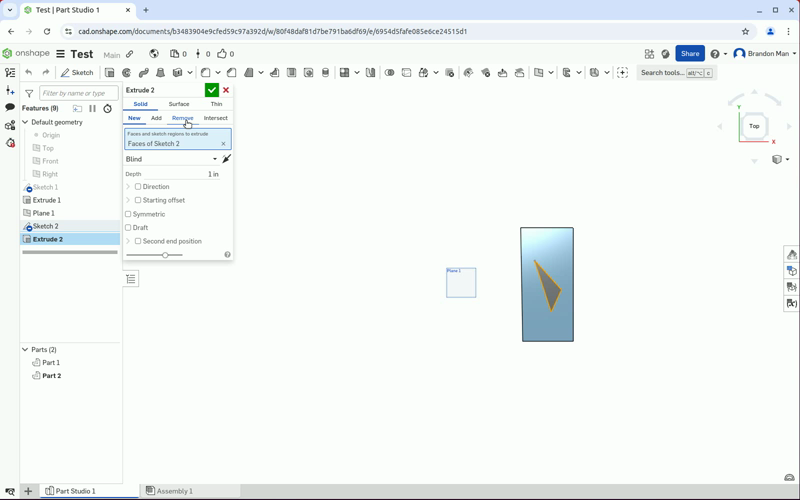
click(186, 120)
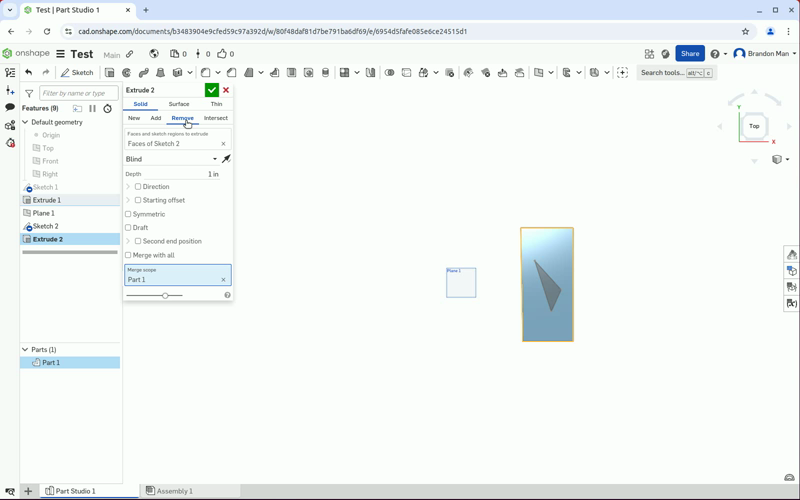
key(tab, 4)
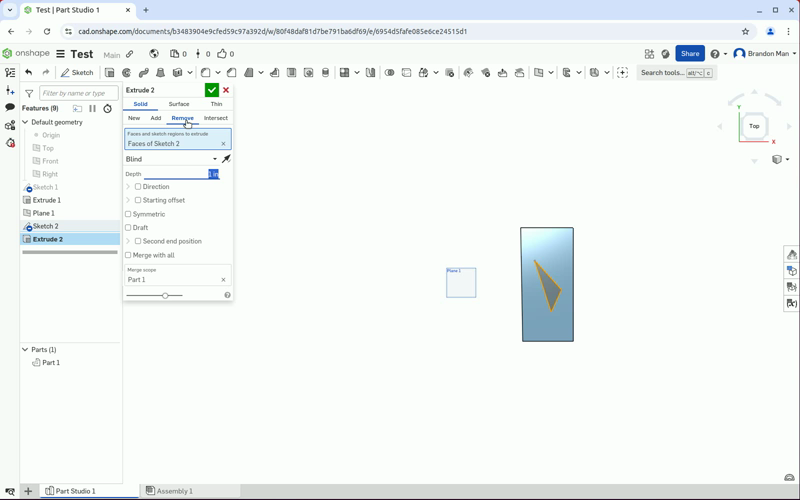
text(5.296)
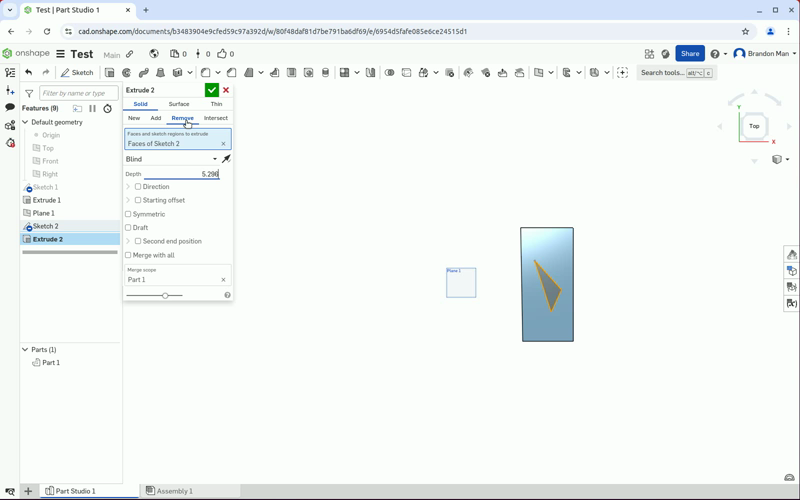
key(tab, 6)
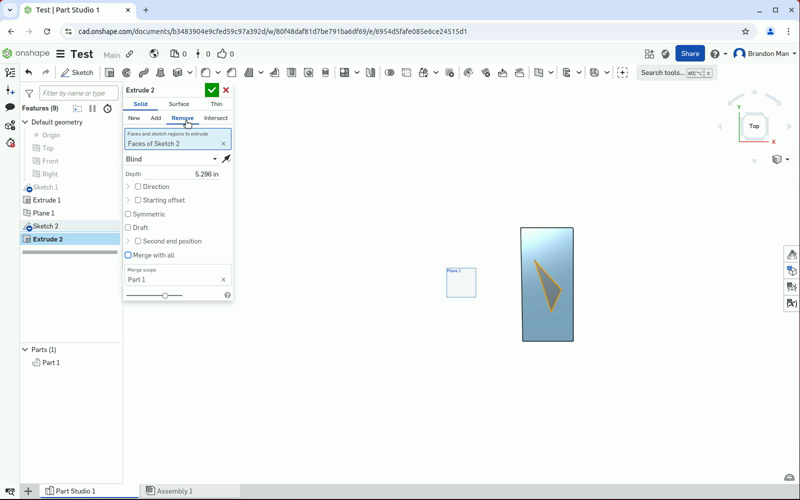
key(space)
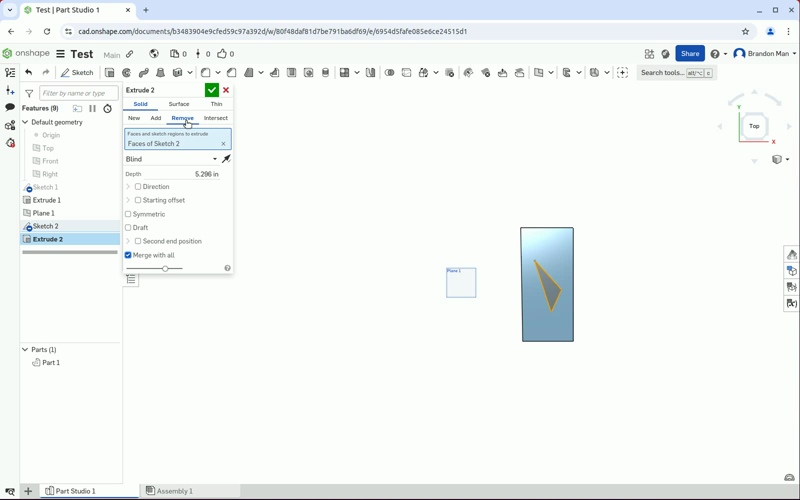
key(enter)
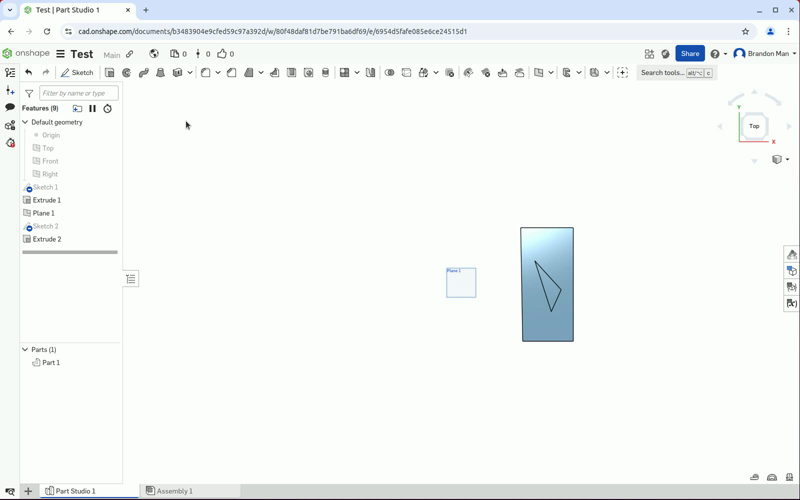
key(shift+h)
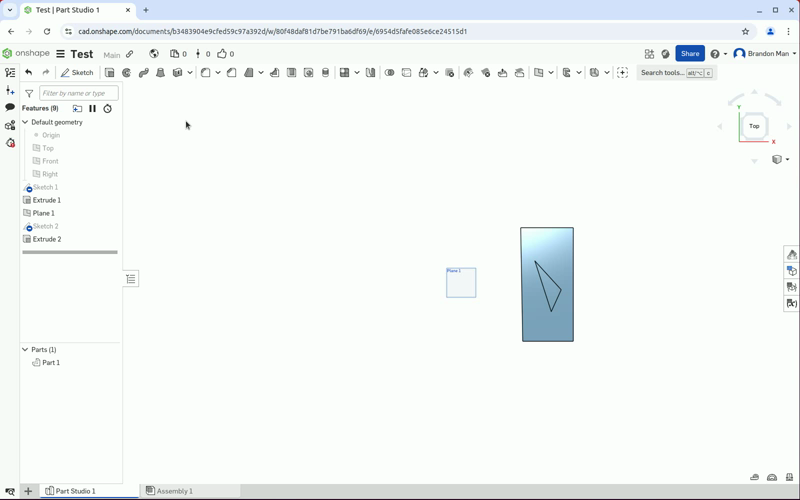
key(shift+h)
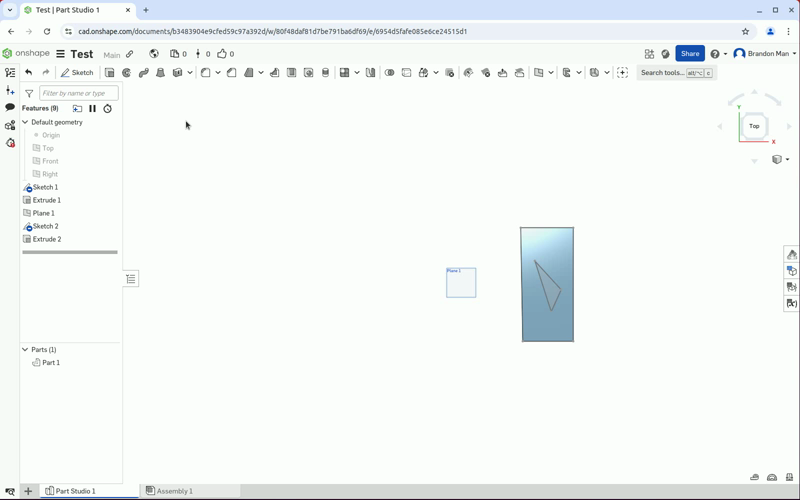
key(shift+7)
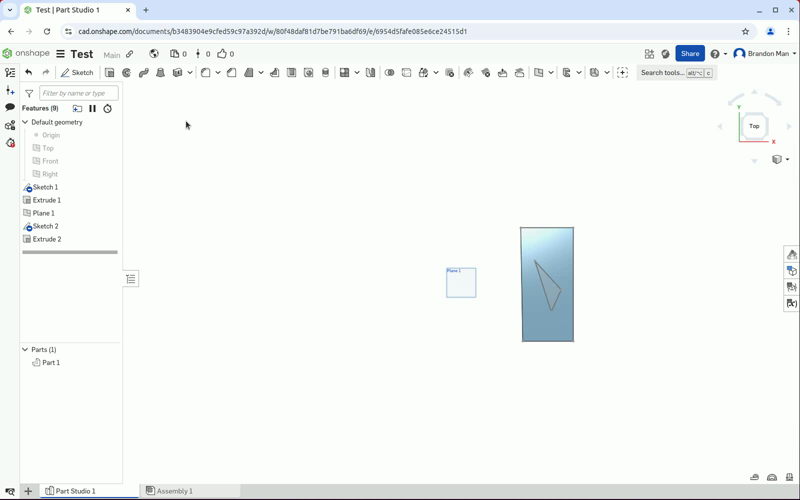
key(up, 3)
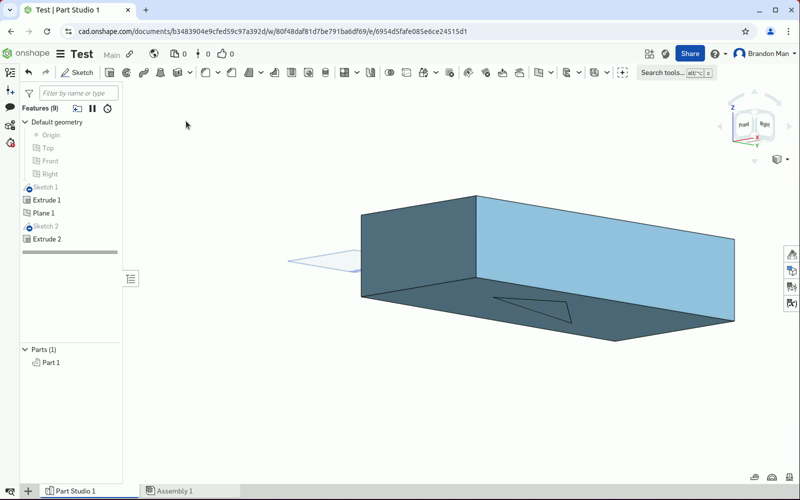
key(left, 3)
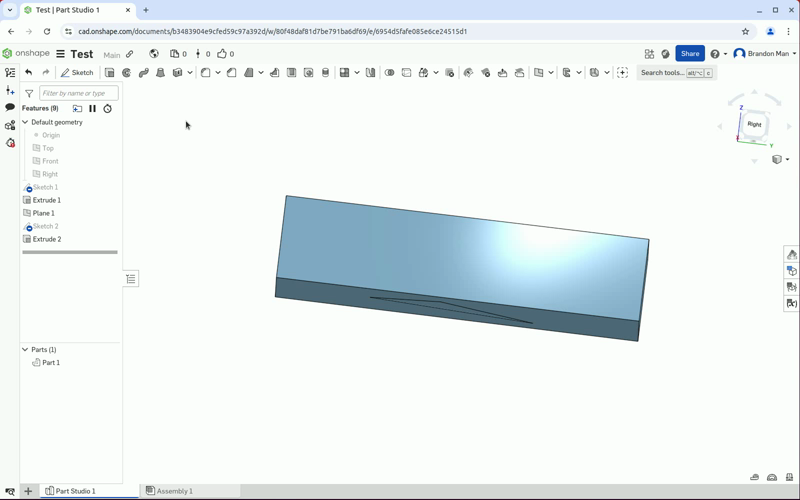
key(right, 3)
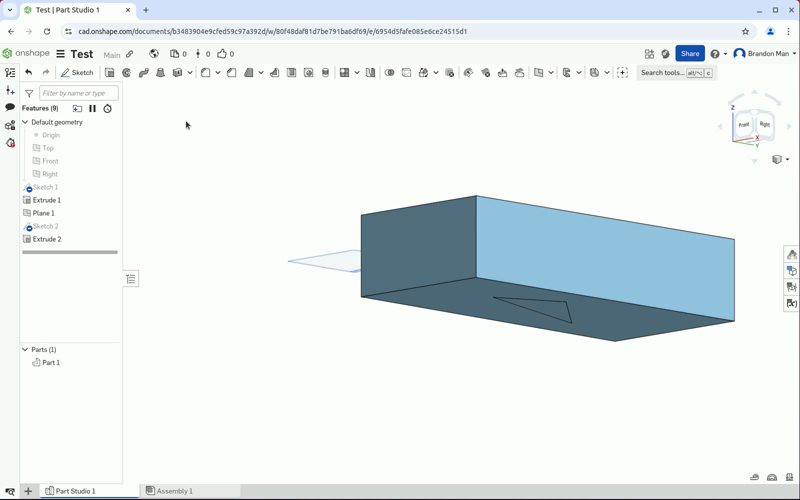
key(down, 3)
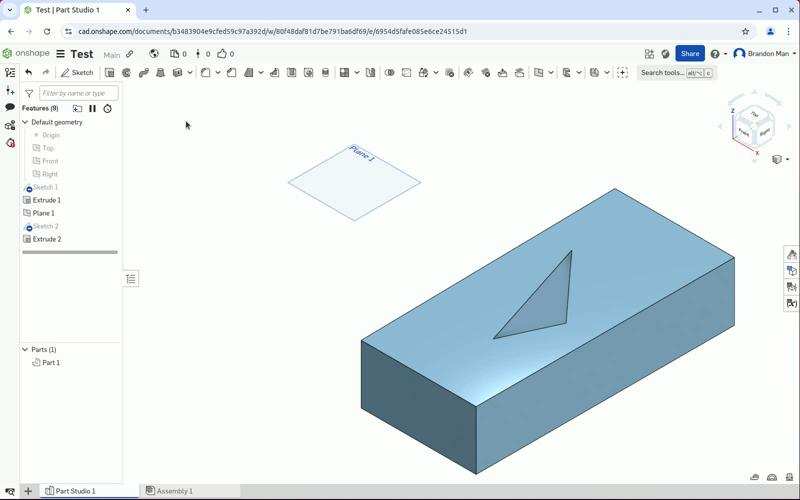
mouse_move(73, 189)
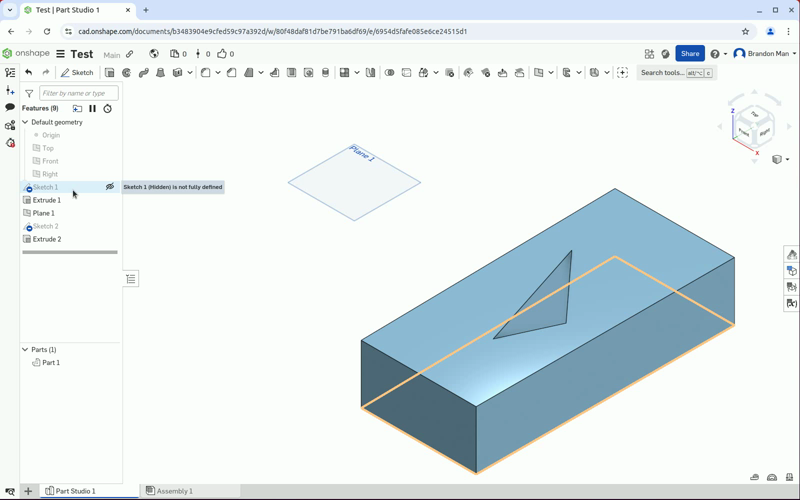
click(73, 189)